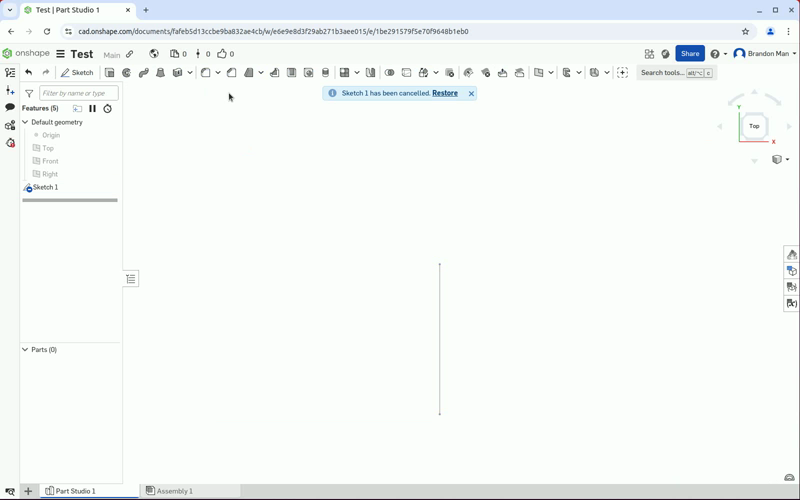
key(shift+h)
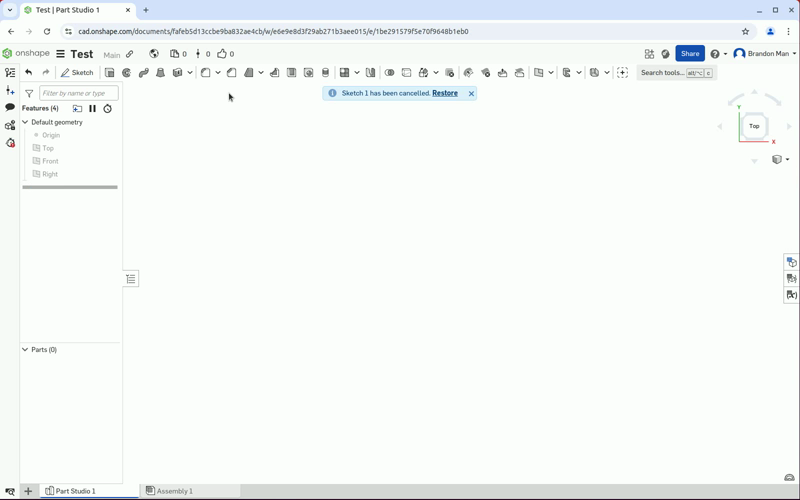
mouse_move(73, 352)
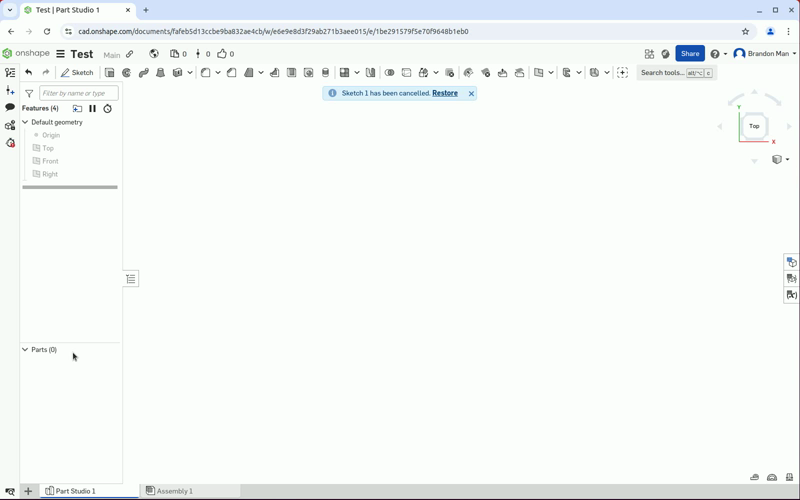
key(y)
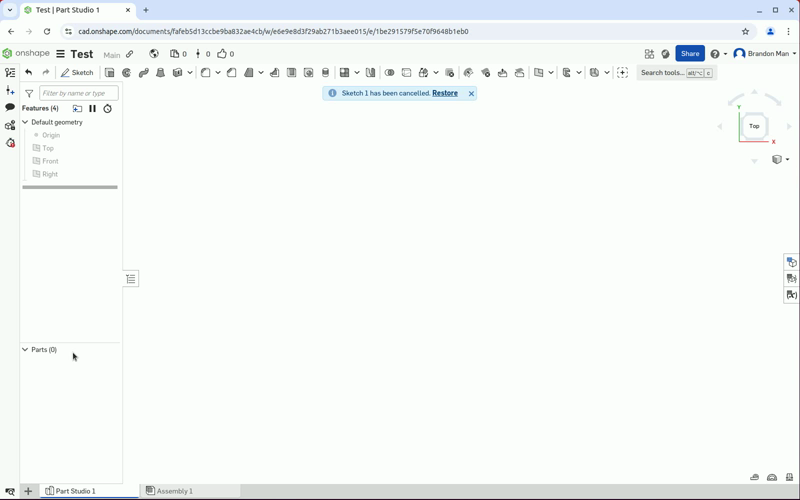
key(shift+p)
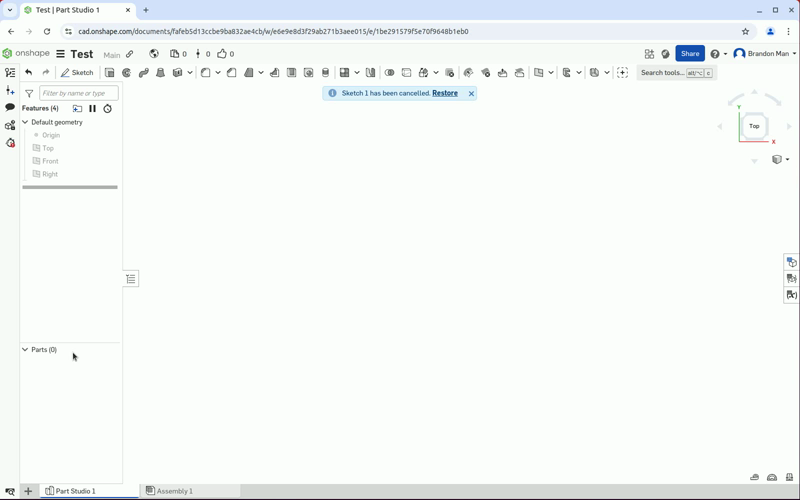
key(space)
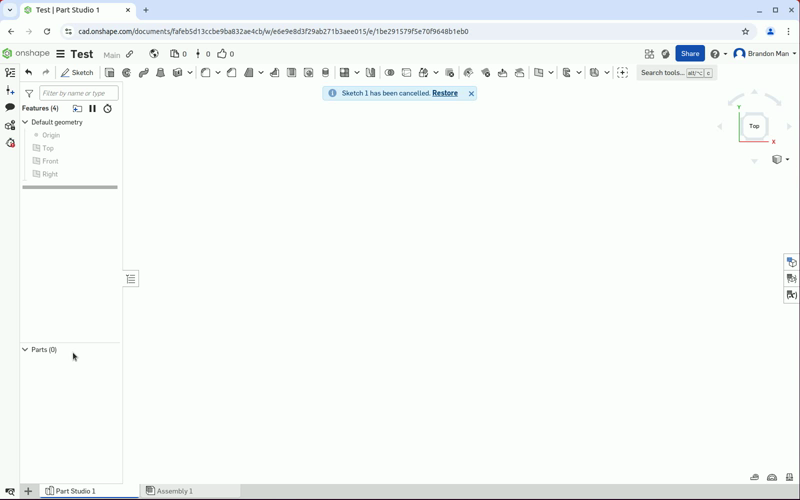
key_down(shift)
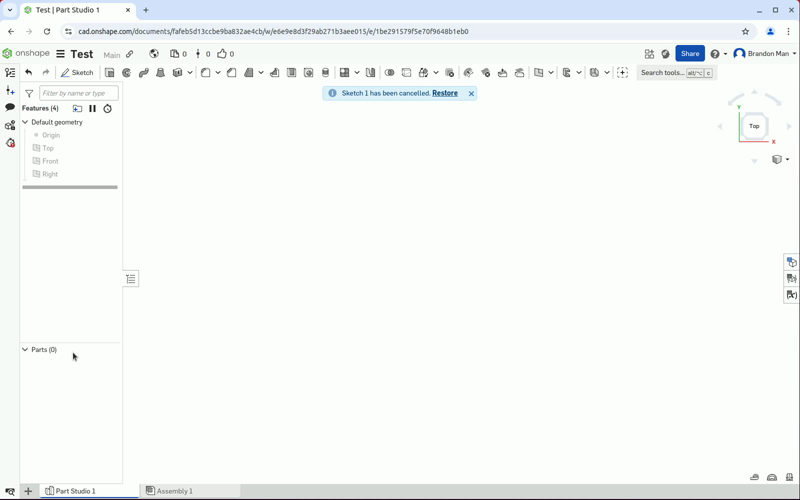
key(up)
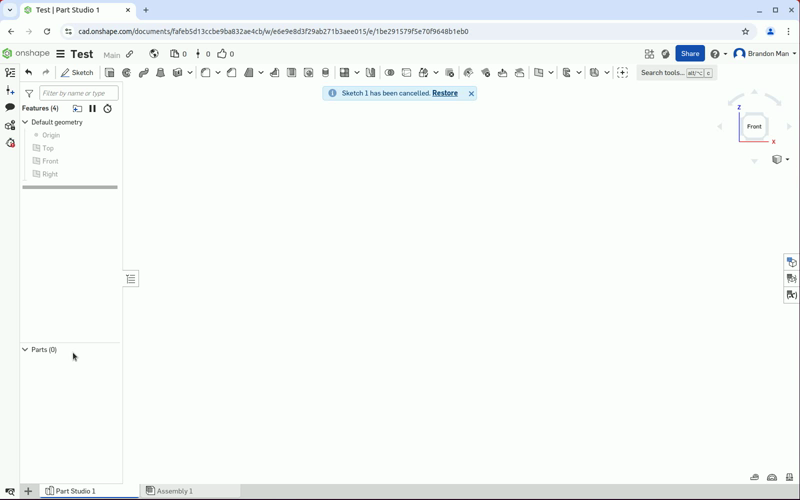
key_up(shift)
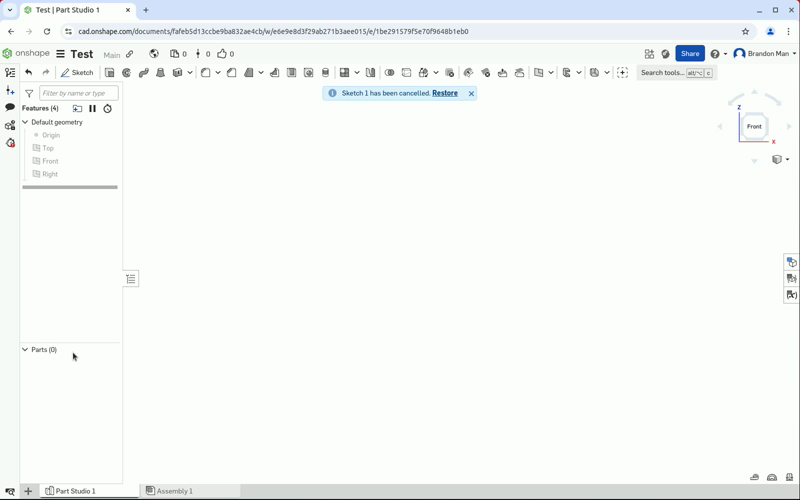
mouse_move(73, 352)
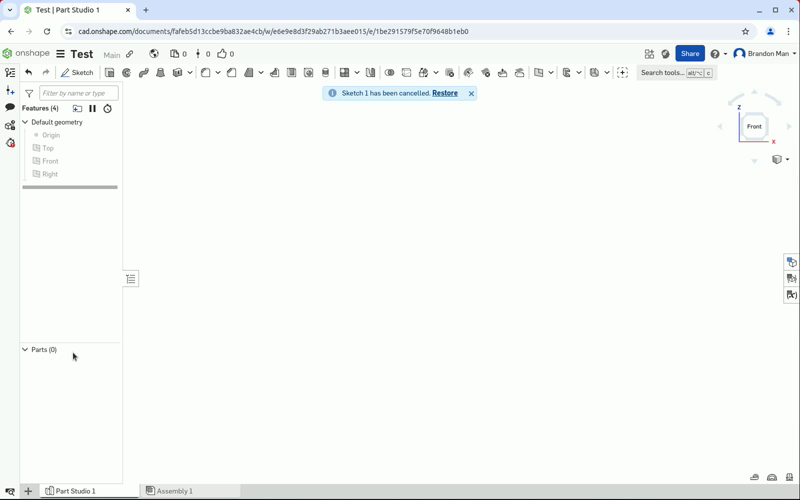
key(shift+y)
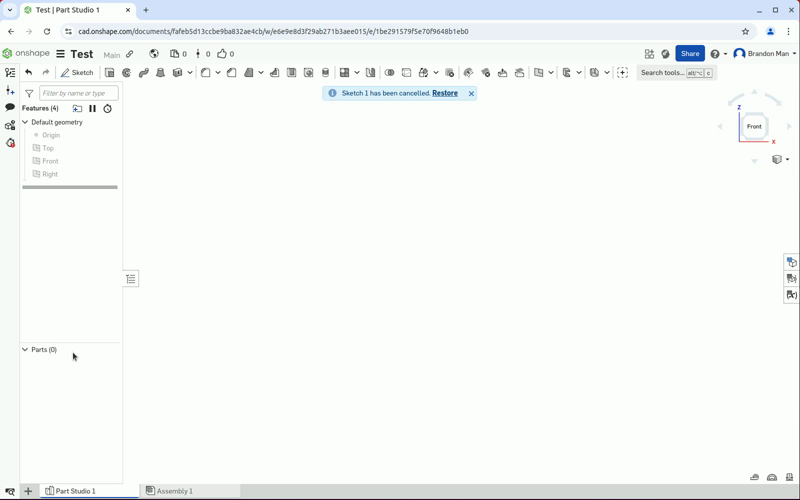
key(shift+s)
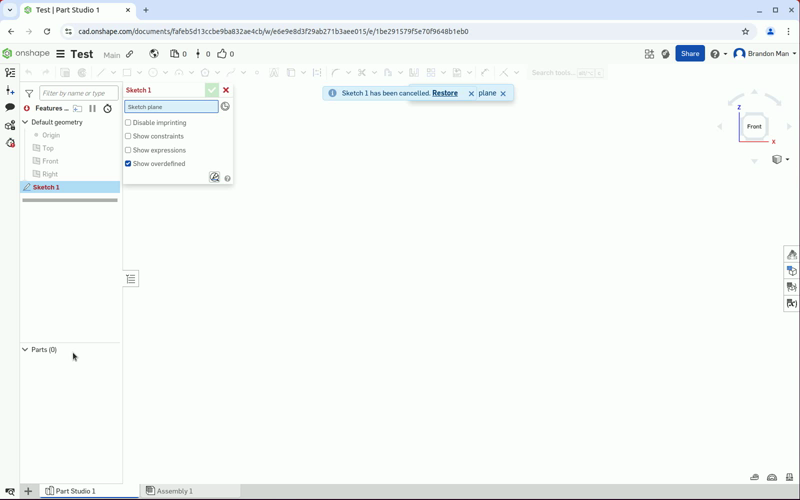
mouse_move(73, 163)
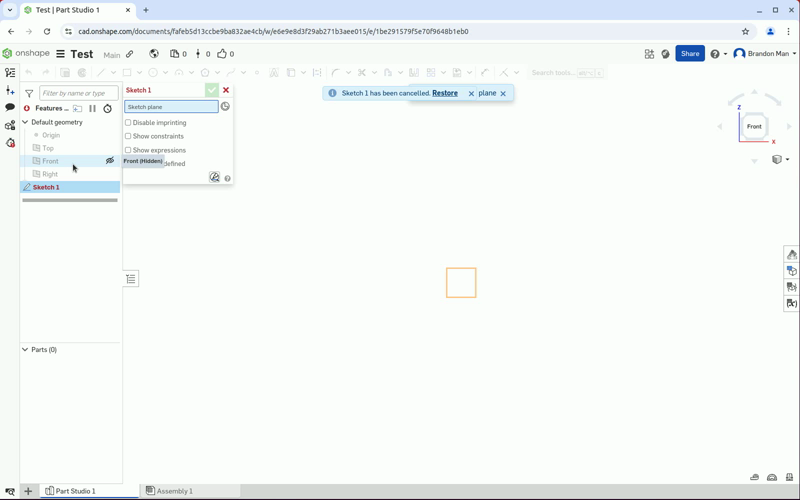
click(73, 163)
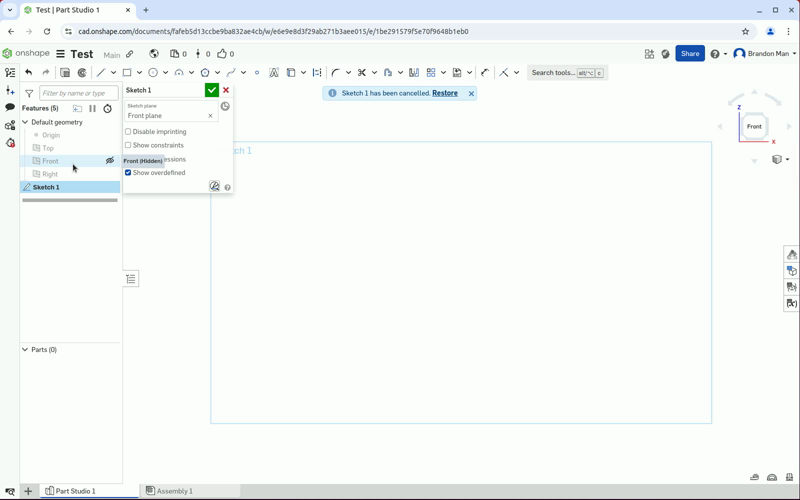
mouse_move(73, 352)
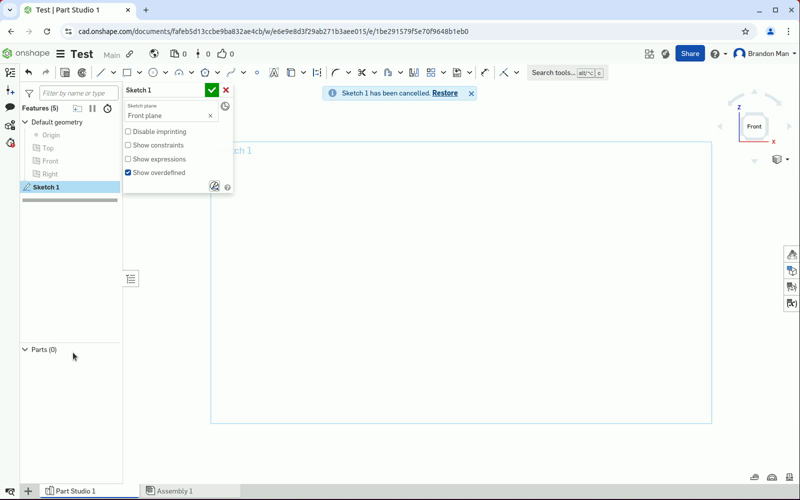
key(y)
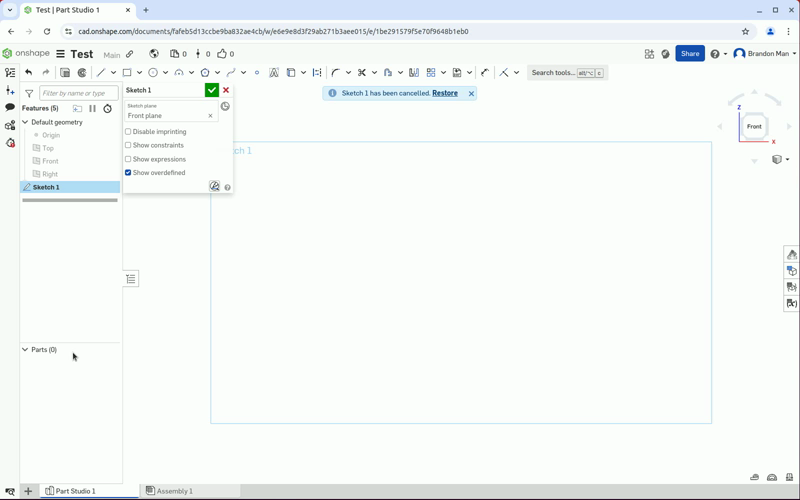
key(c)
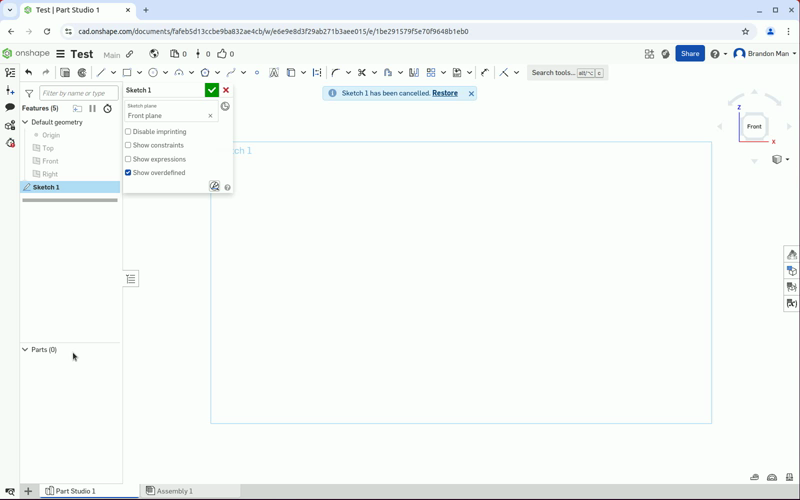
key_down(shift)
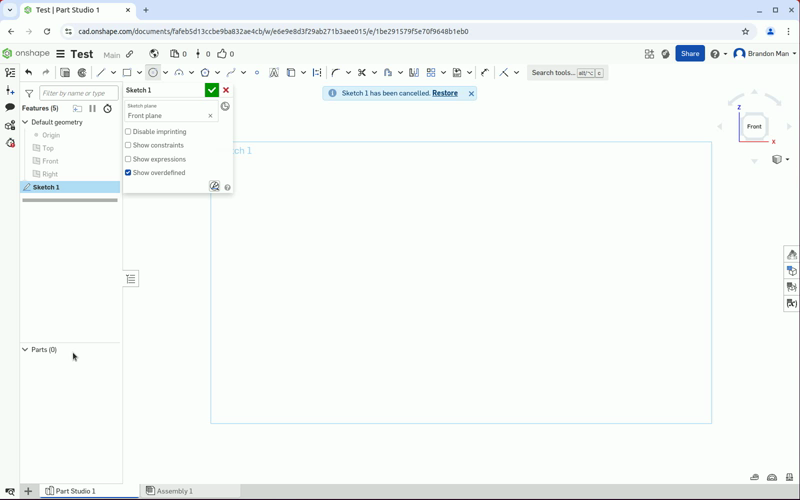
mouse_move(461, 282)
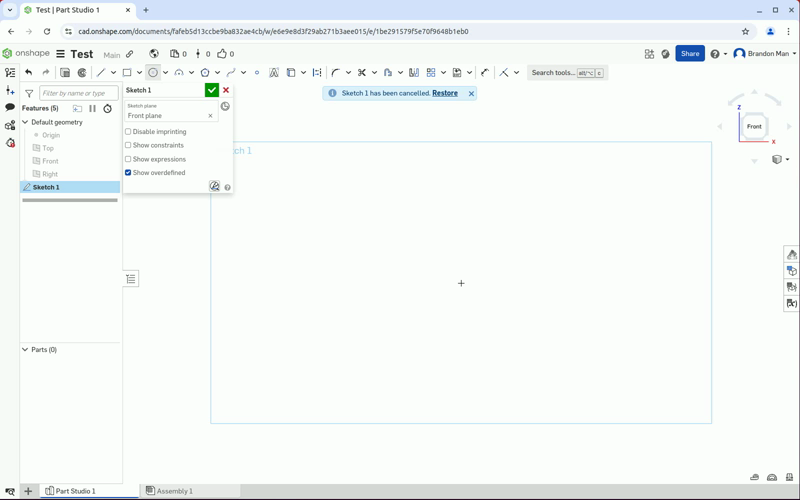
click(461, 282)
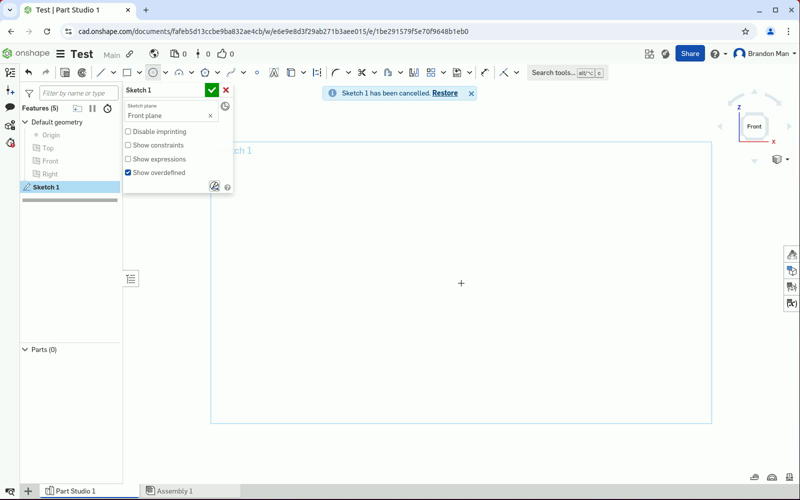
key_up(shift)
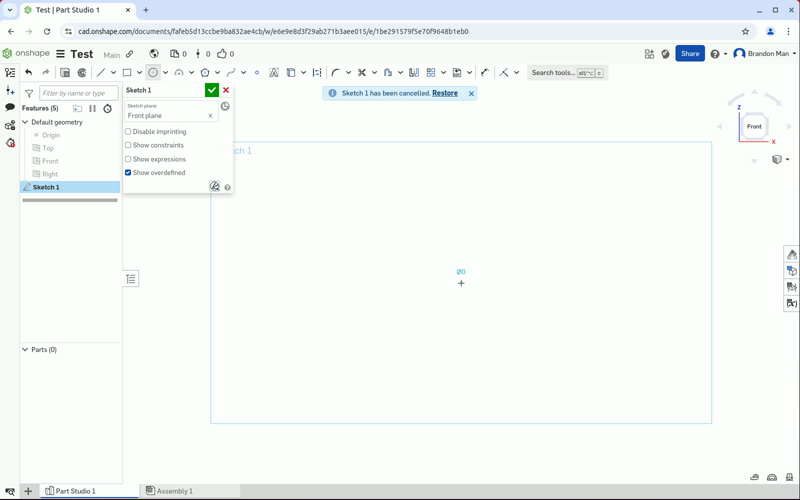
mouse_move(574, 282)
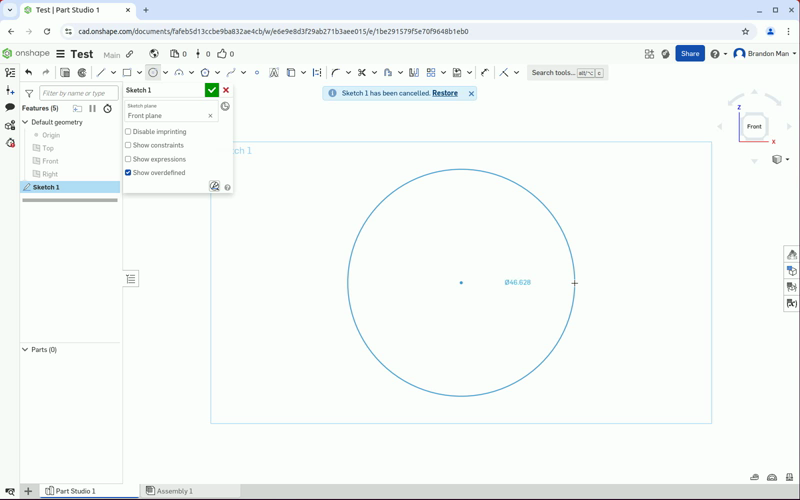
click(574, 282)
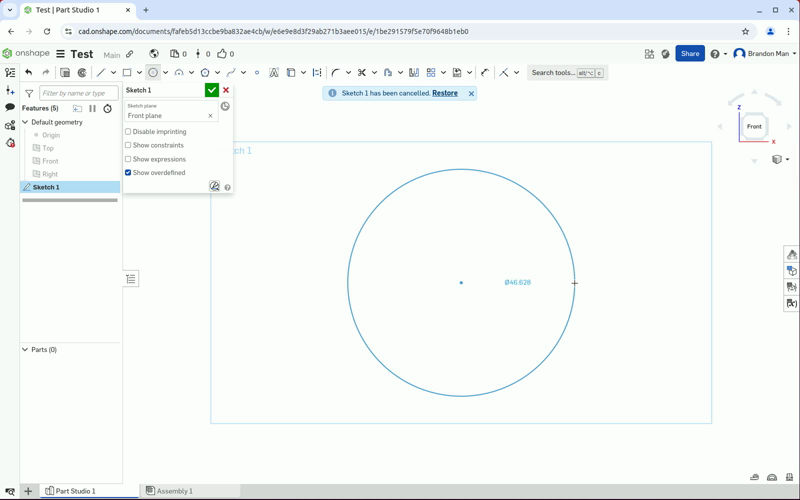
key(esc)
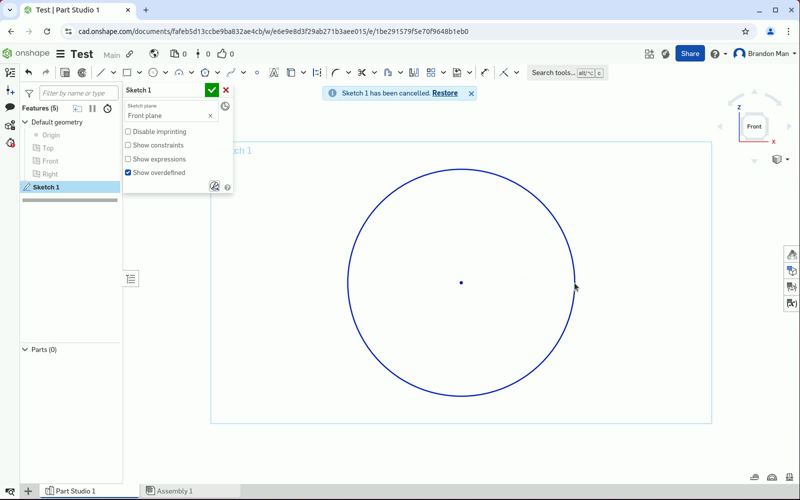
mouse_move(464, 344)
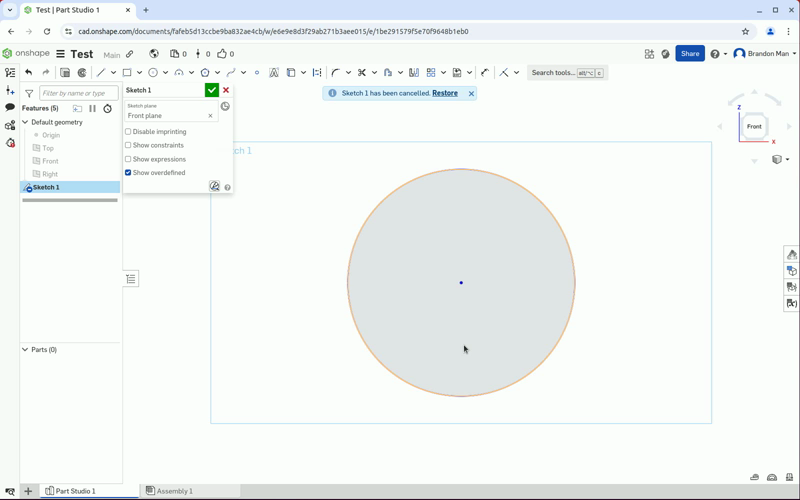
click(464, 344)
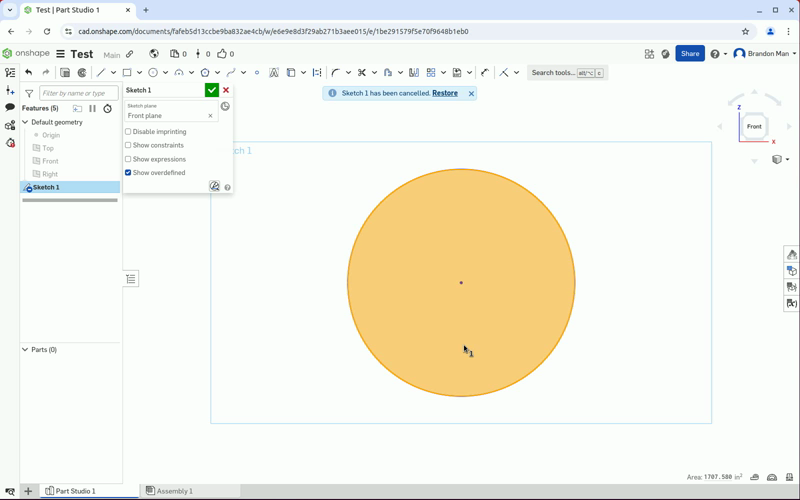
mouse_move(73, 352)
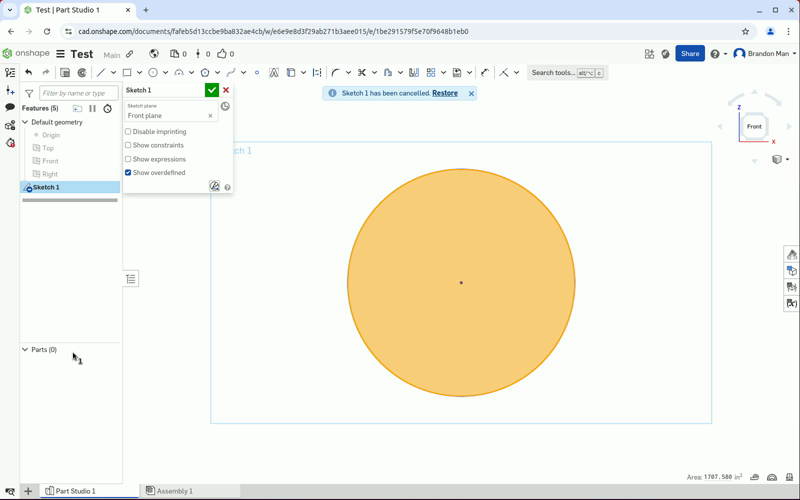
key(shift+y)
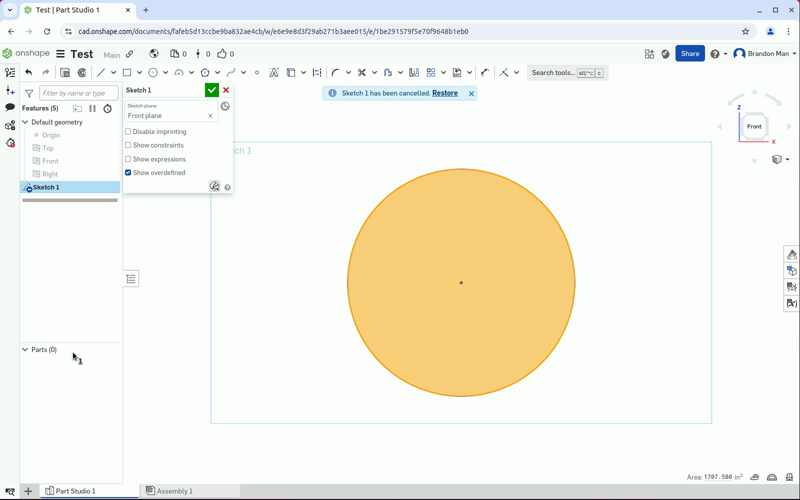
key(shift+e)
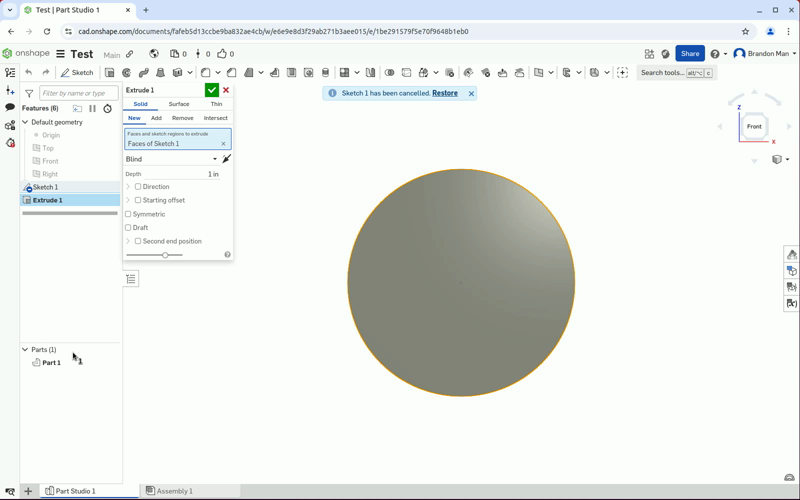
mouse_move(143, 106)
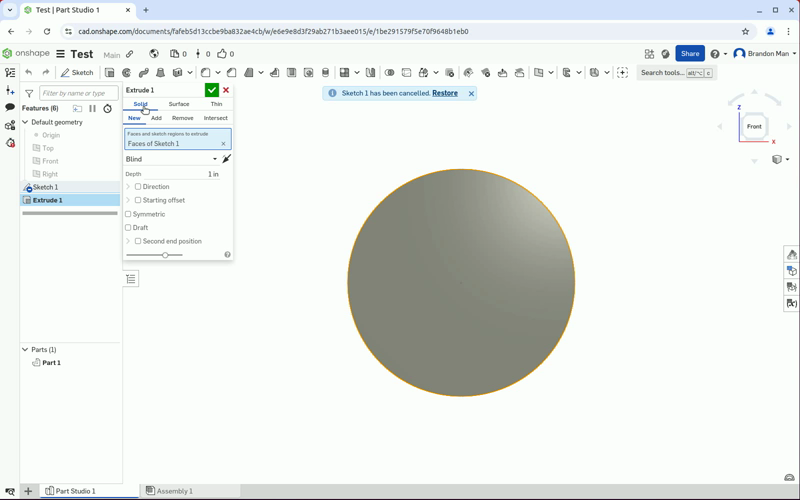
click(143, 106)
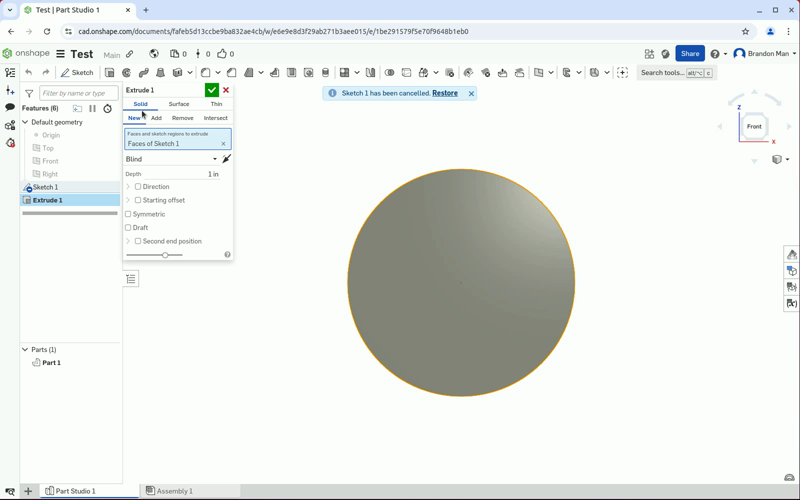
mouse_move(137, 120)
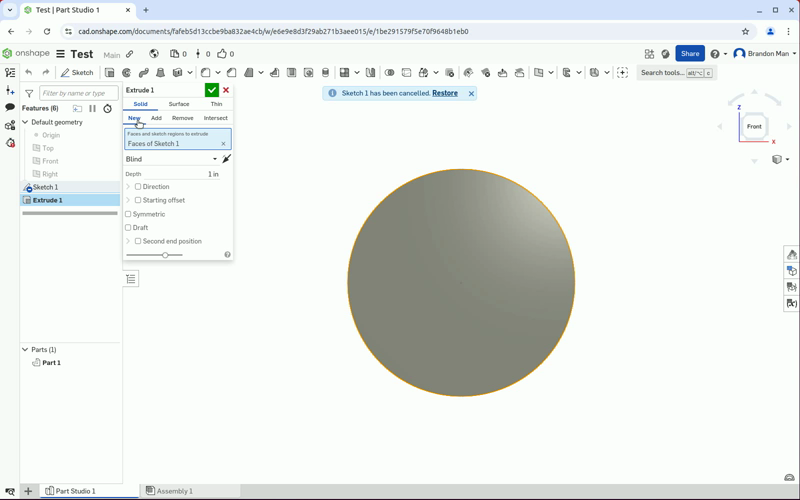
click(137, 120)
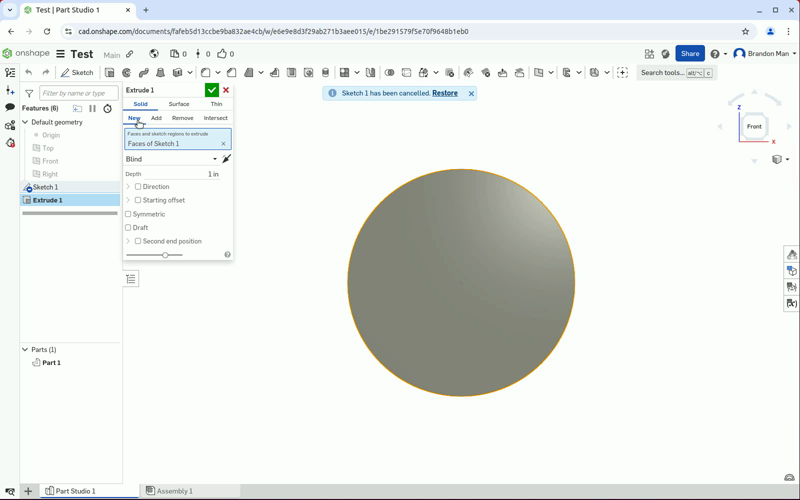
key(tab, 4)
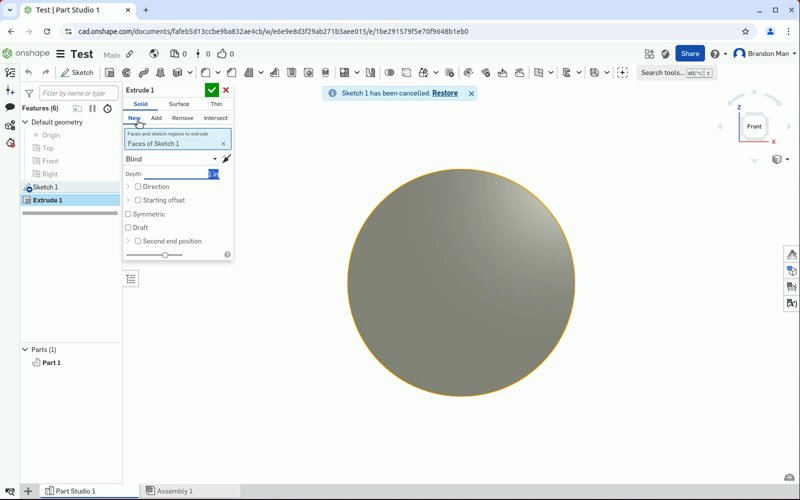
text(6.981)
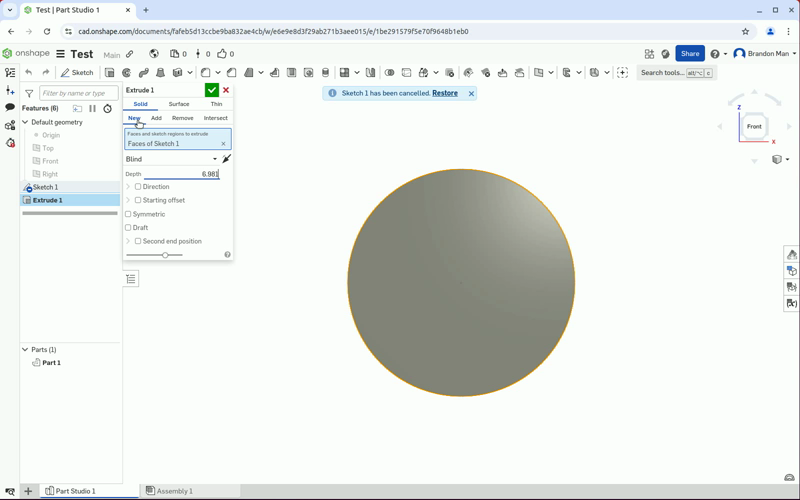
key(enter)
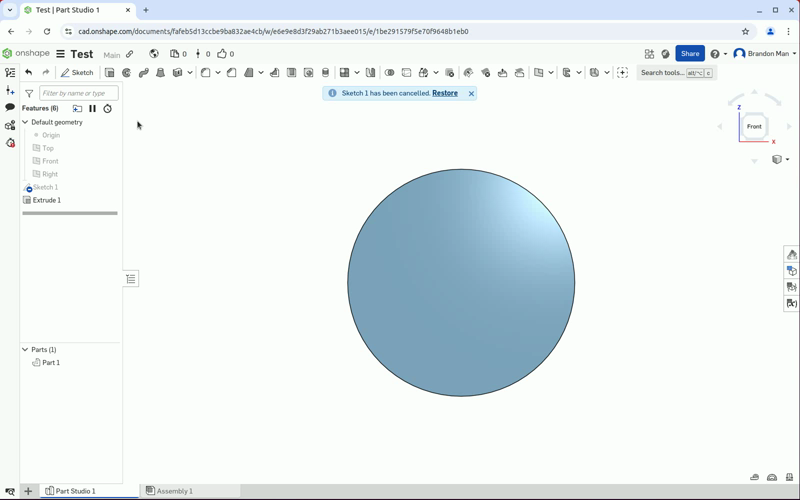
key(shift+h)
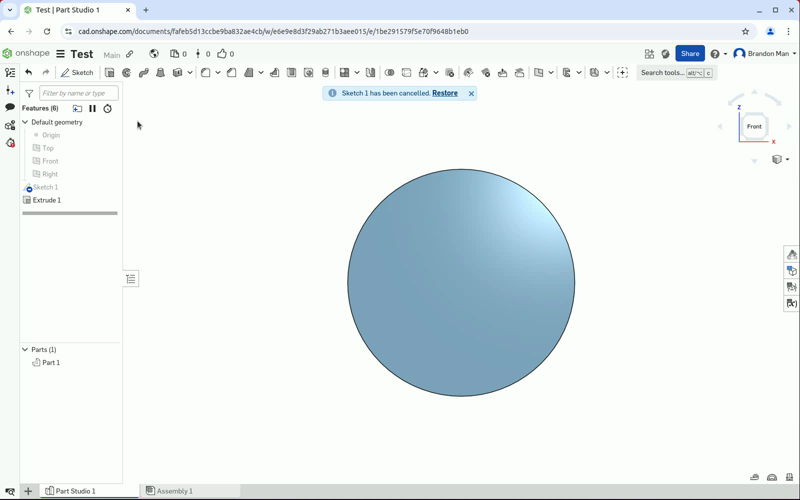
key(shift+h)
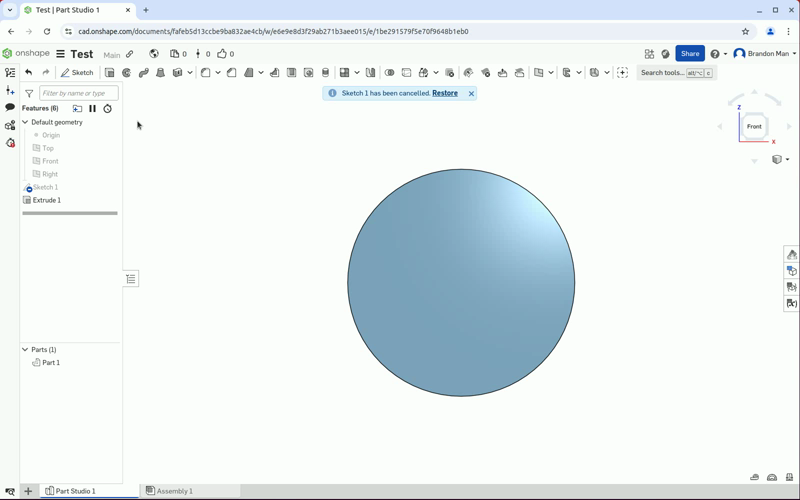
mouse_move(73, 189)
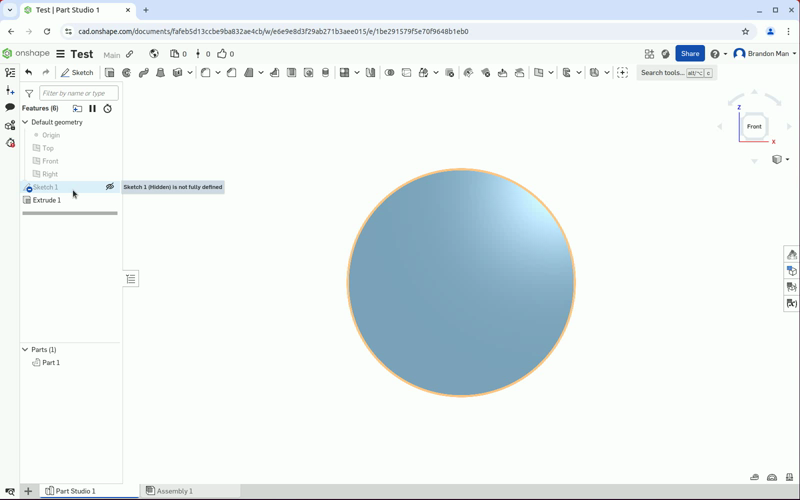
click(73, 189)
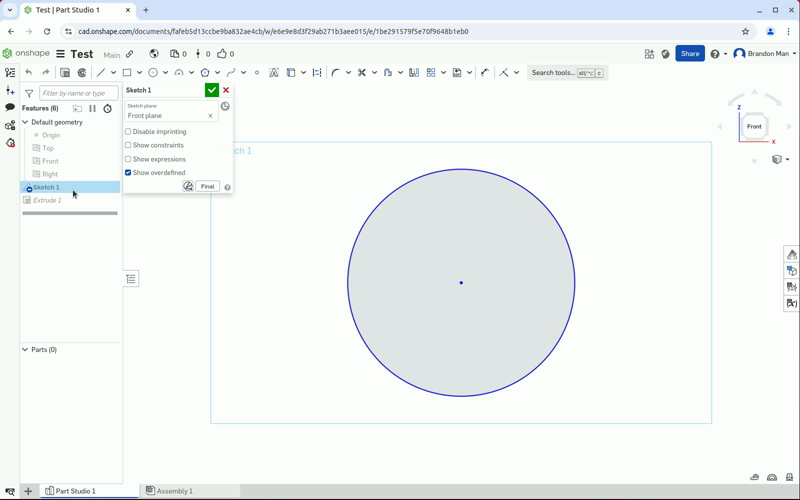
mouse_move(229, 92)
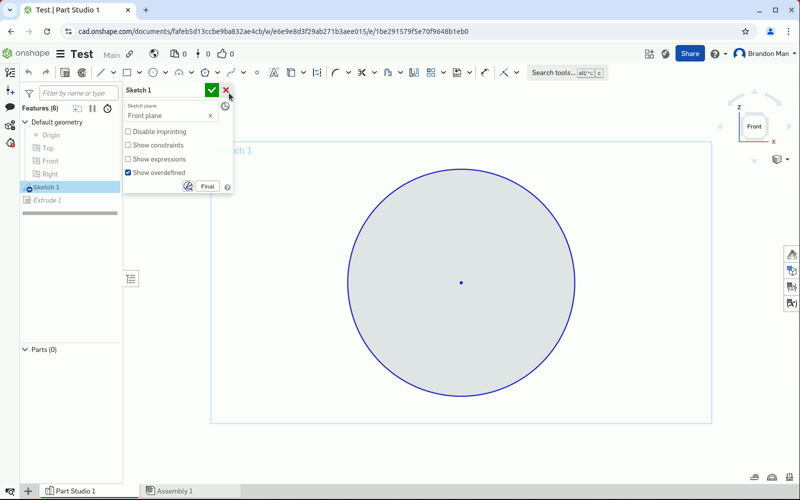
click(229, 92)
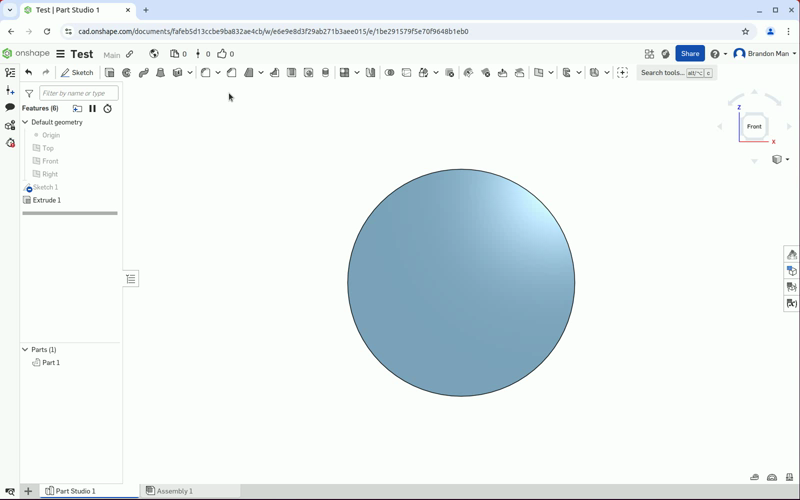
mouse_move(541, 75)
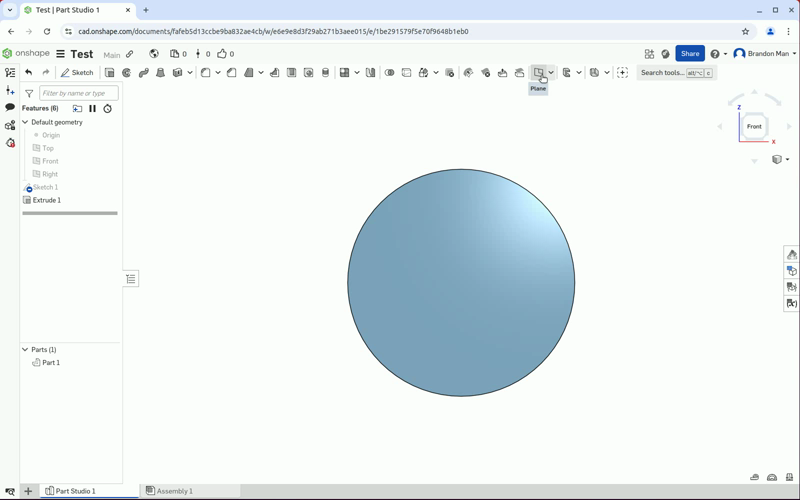
click(541, 75)
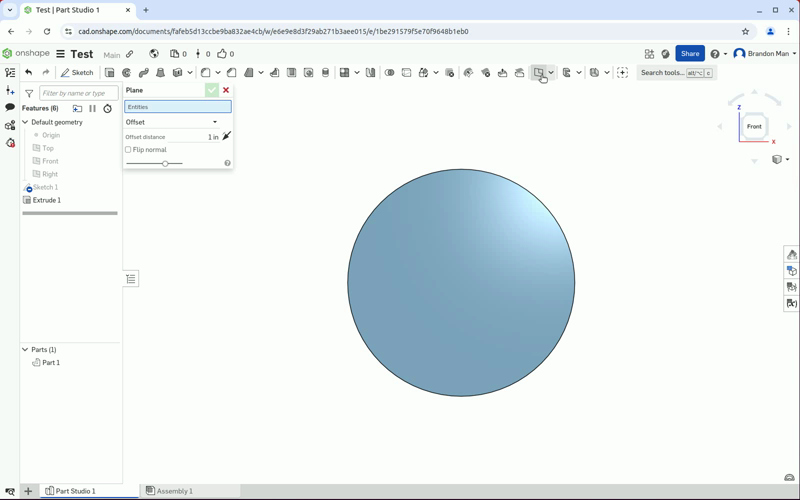
mouse_move(73, 163)
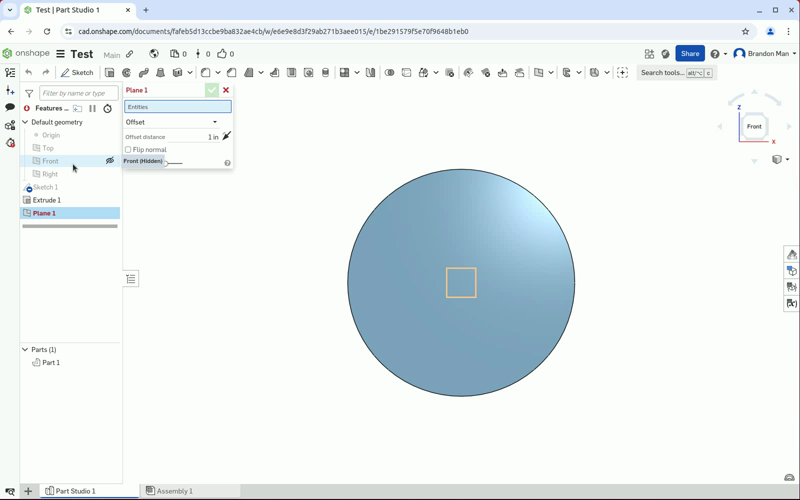
click(73, 163)
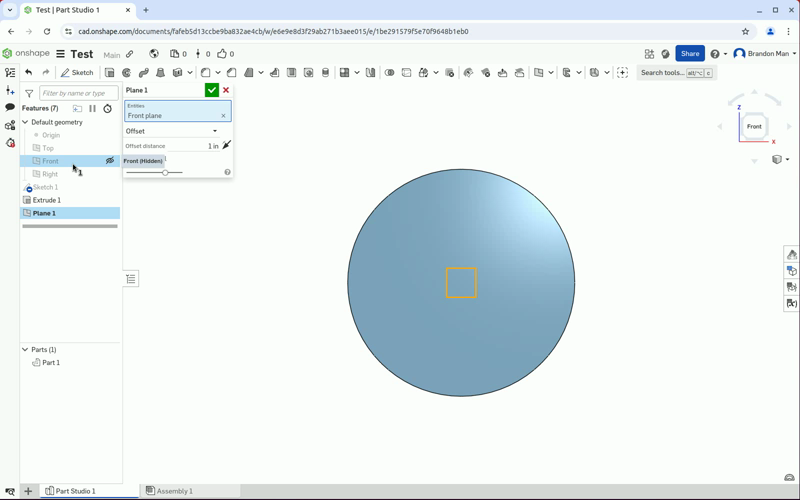
key(tab, 2)
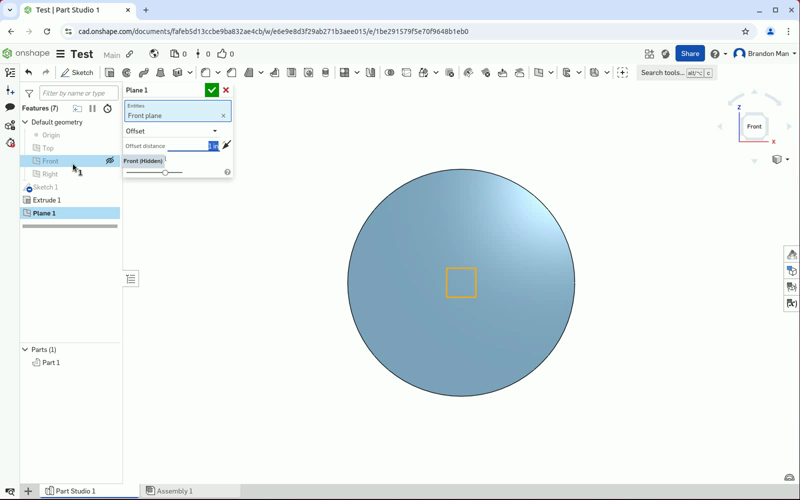
text(6.994)
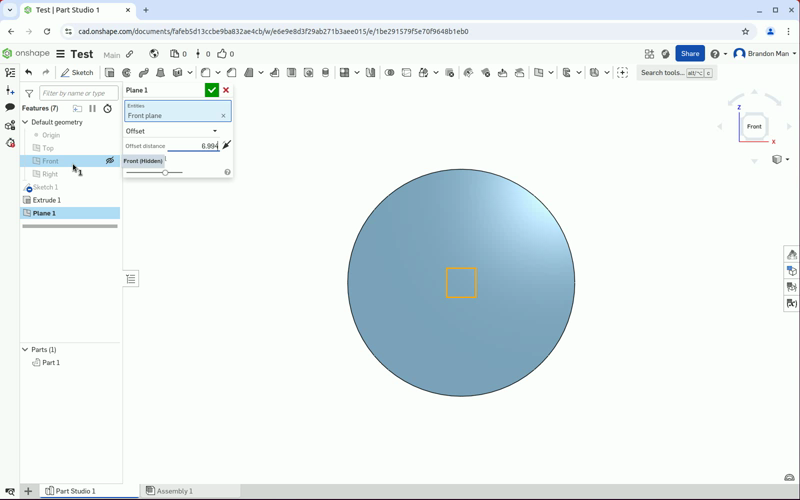
key(enter, 2)
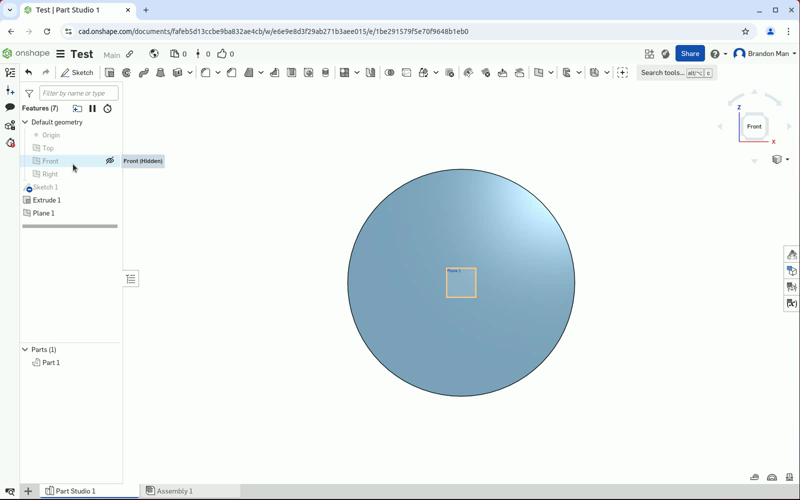
key(shift+s)
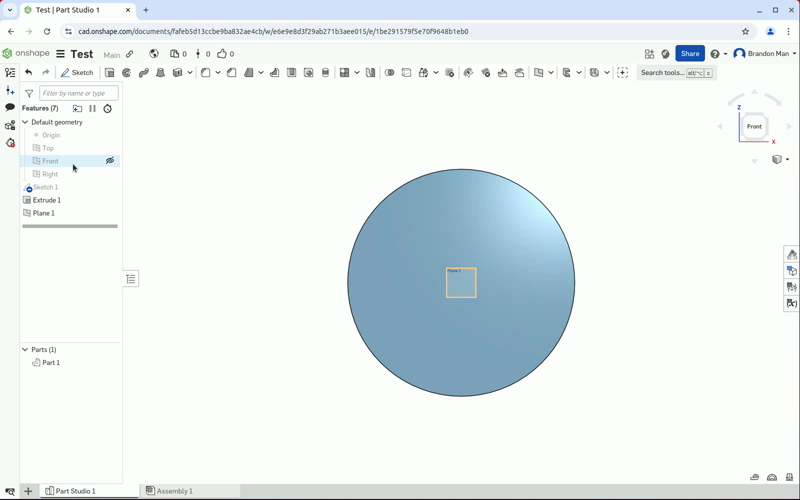
mouse_move(73, 215)
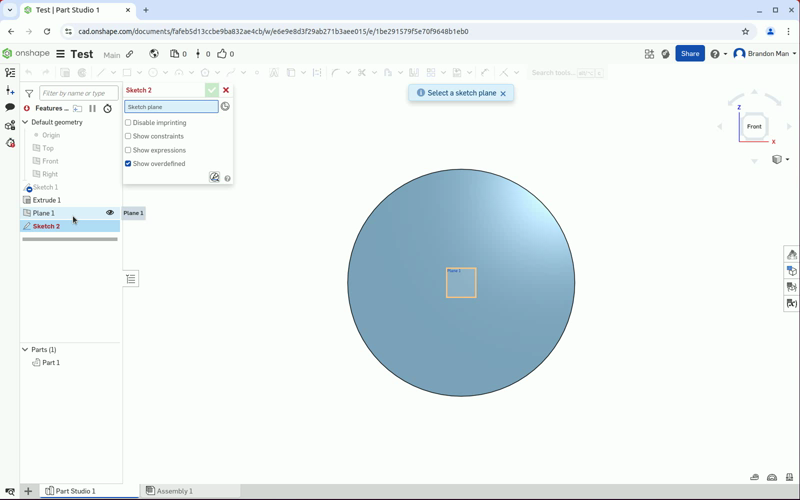
click(73, 215)
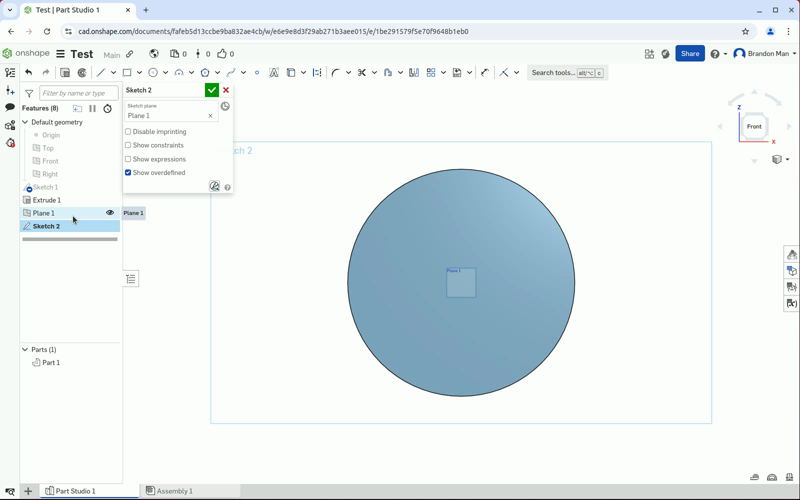
mouse_move(73, 352)
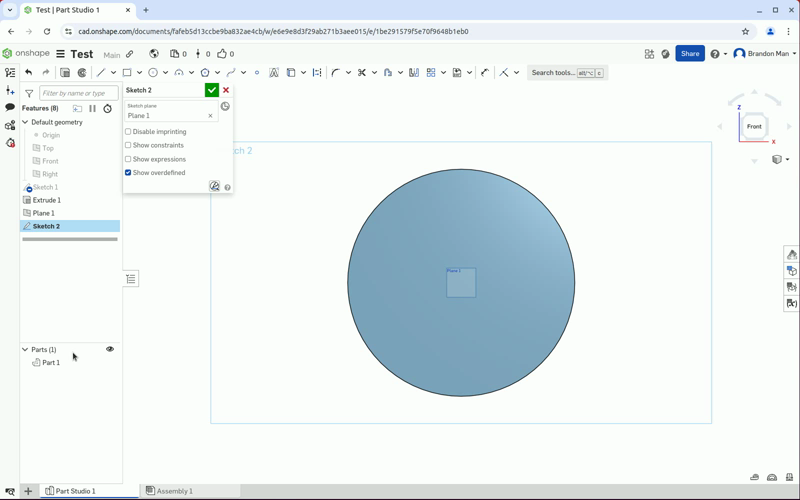
key(y)
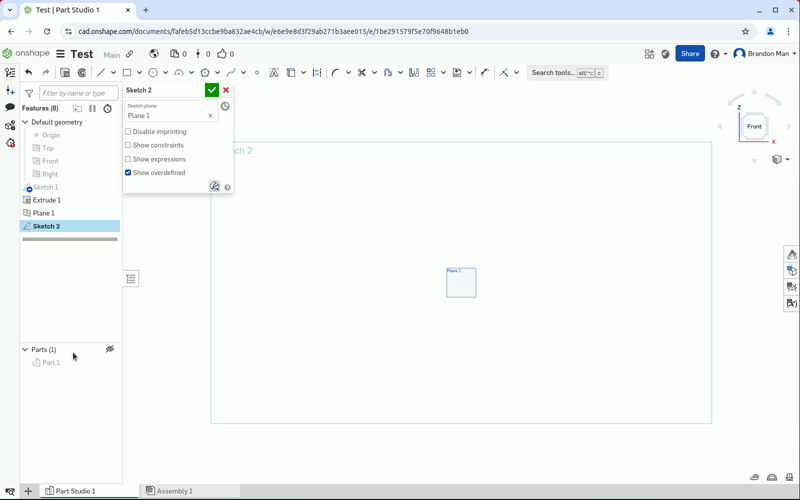
key(l)
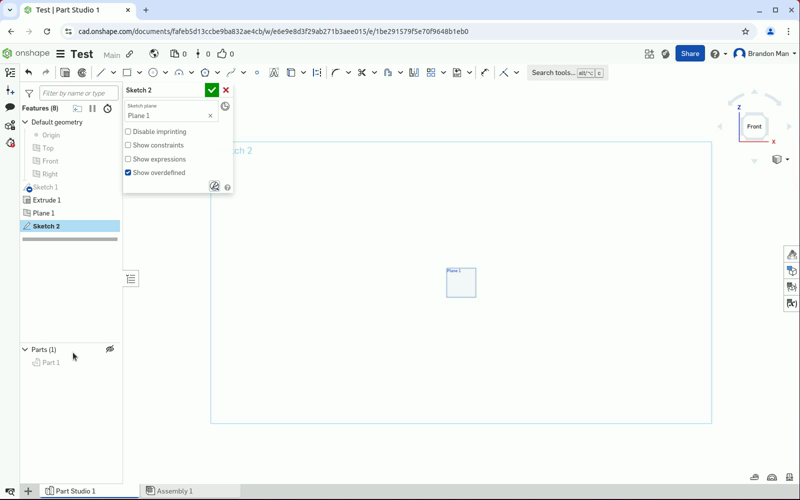
key_down(shift)
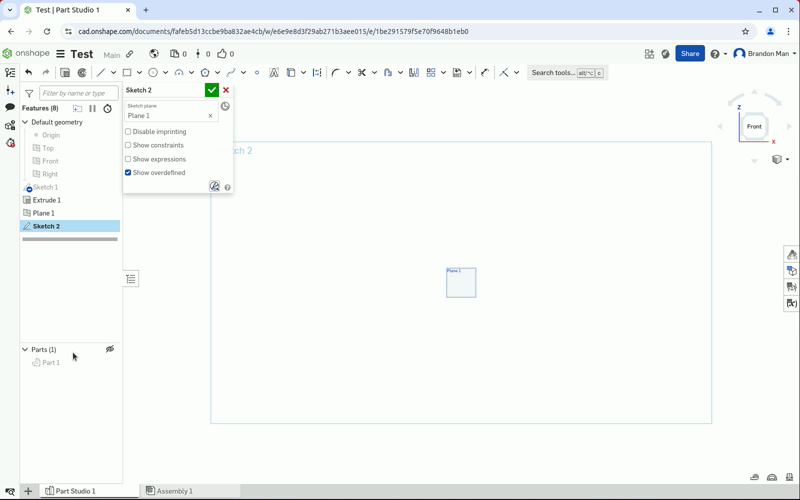
mouse_move(370, 334)
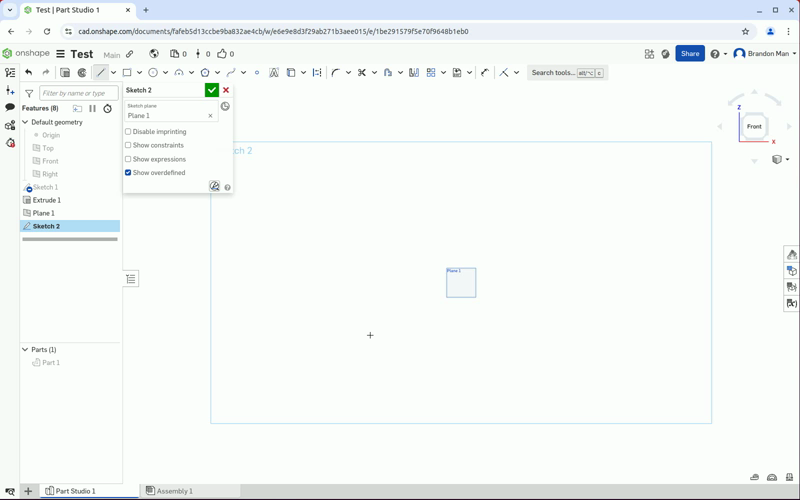
click(370, 334)
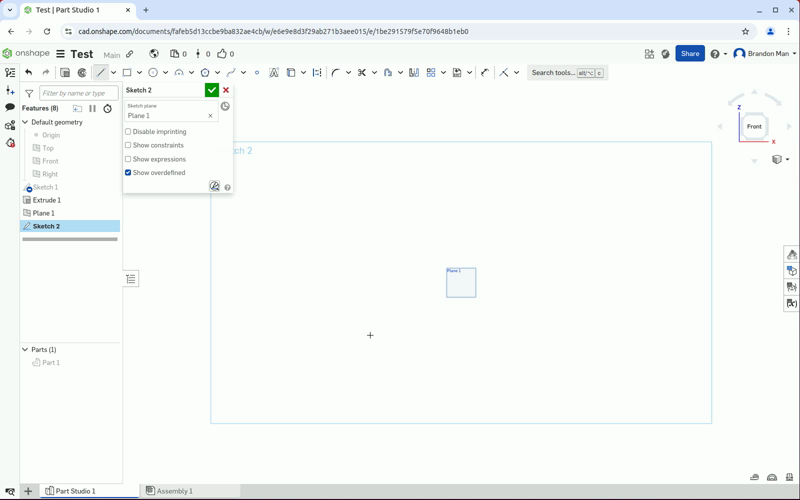
key_up(shift)
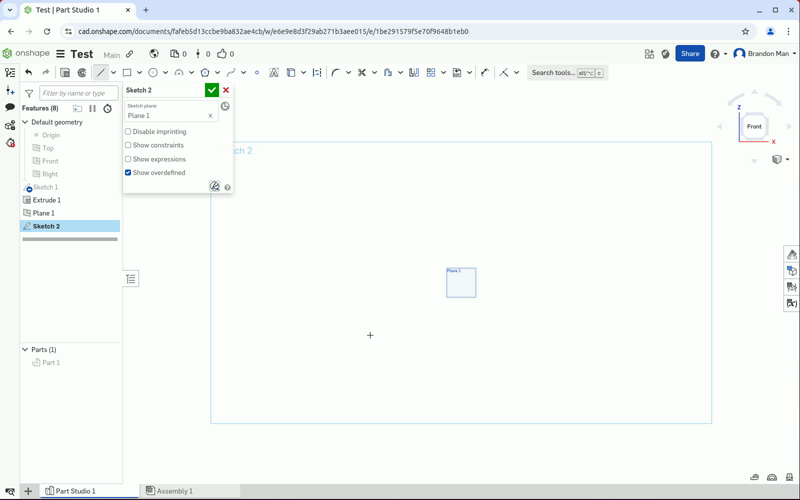
key_down(shift)
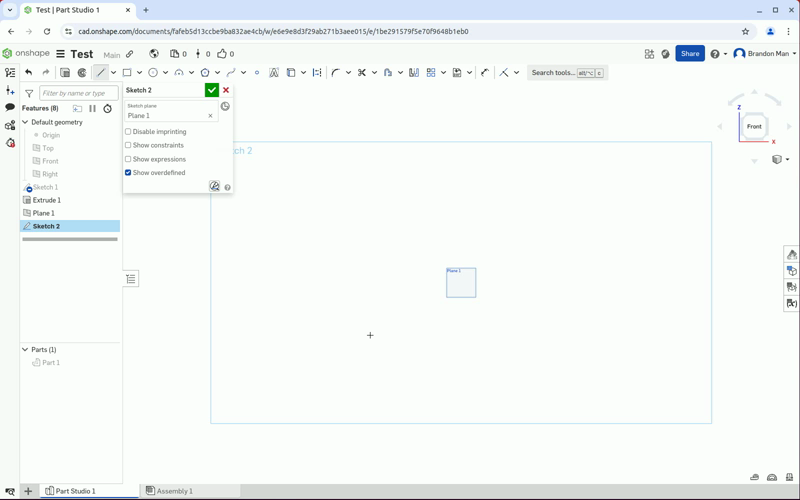
mouse_move(461, 385)
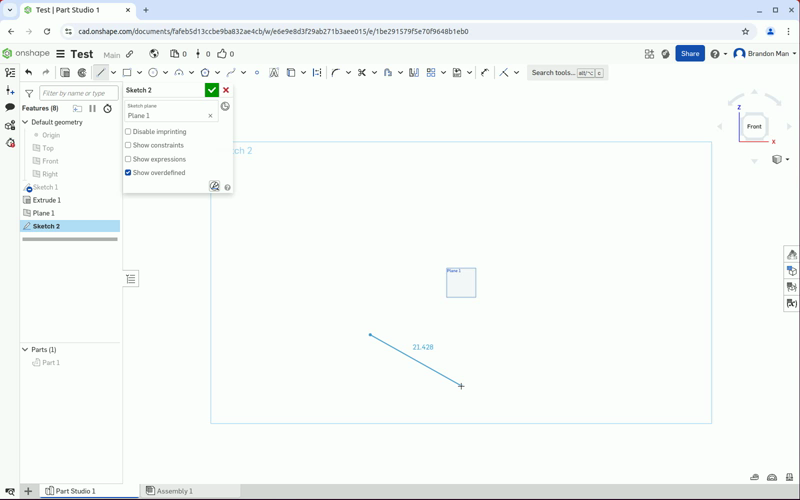
click(461, 385)
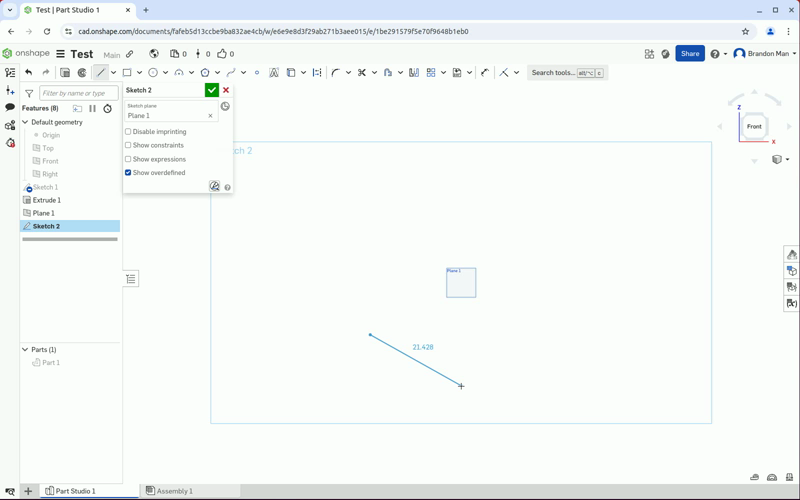
key_up(shift)
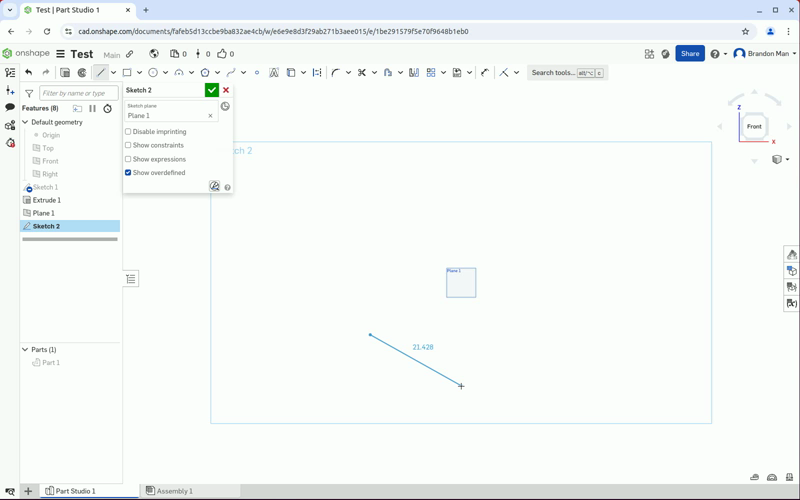
key_down(shift)
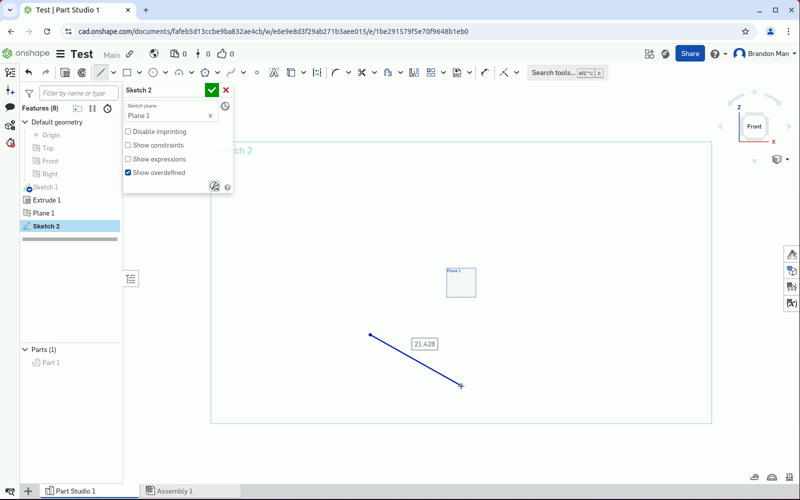
mouse_move(550, 334)
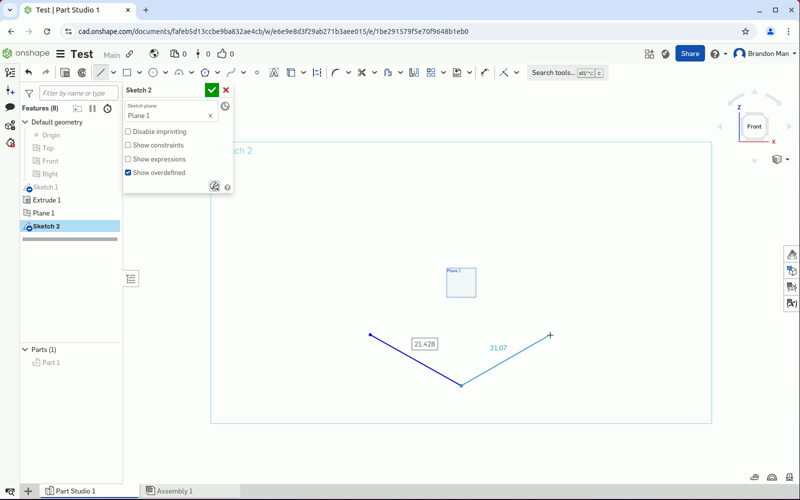
click(550, 334)
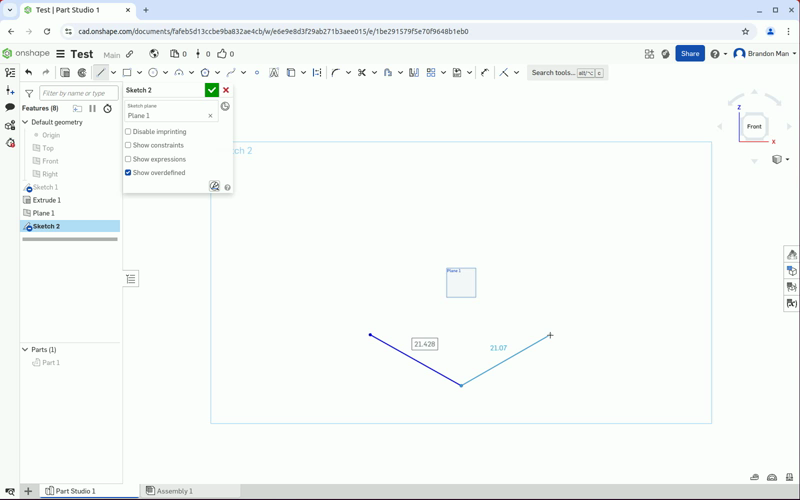
key_up(shift)
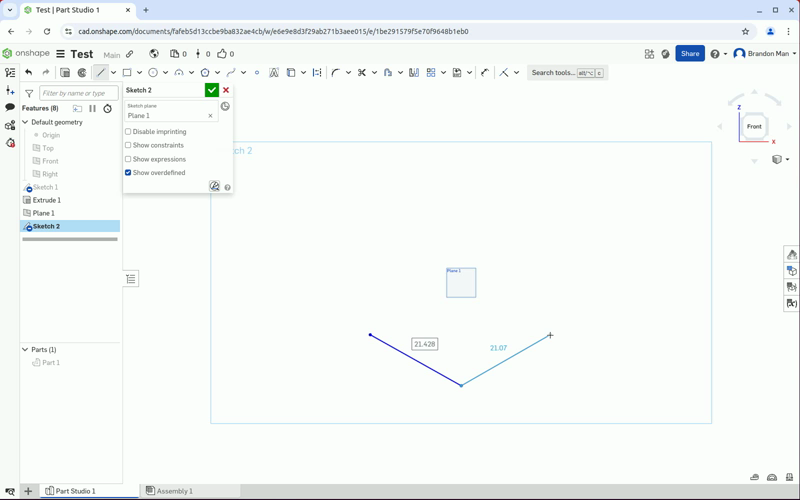
key_down(shift)
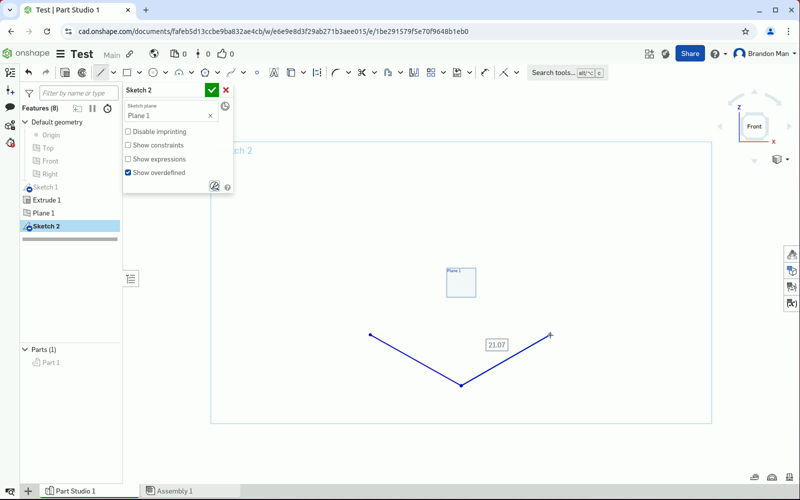
mouse_move(550, 230)
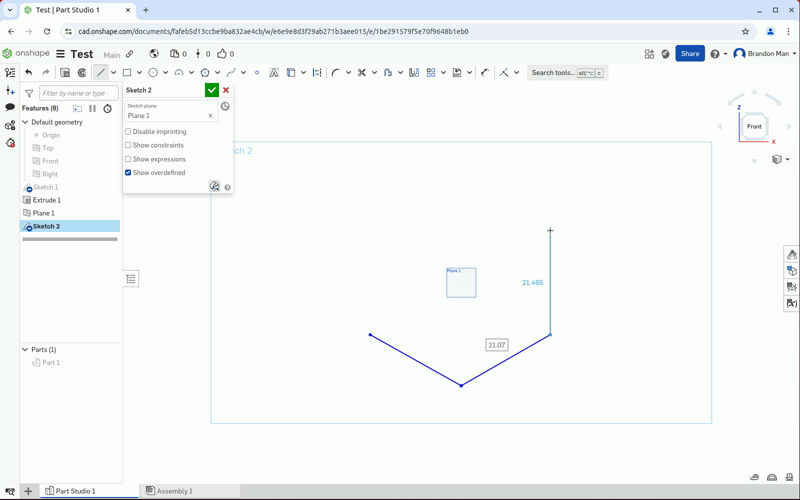
click(550, 230)
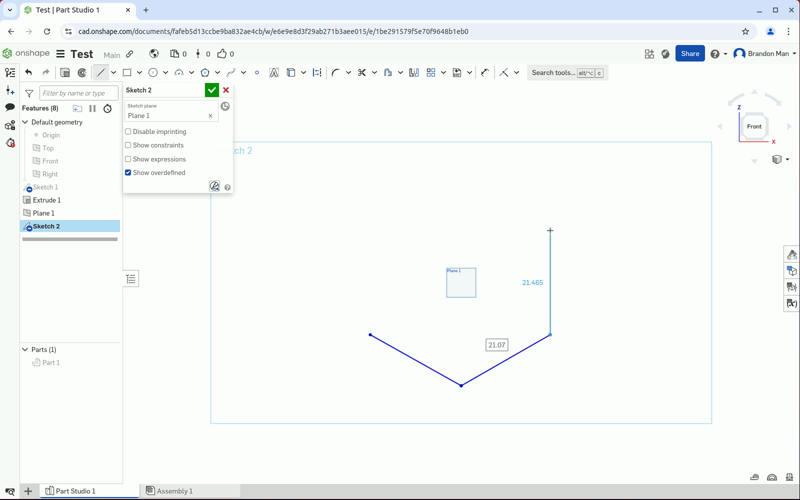
key_up(shift)
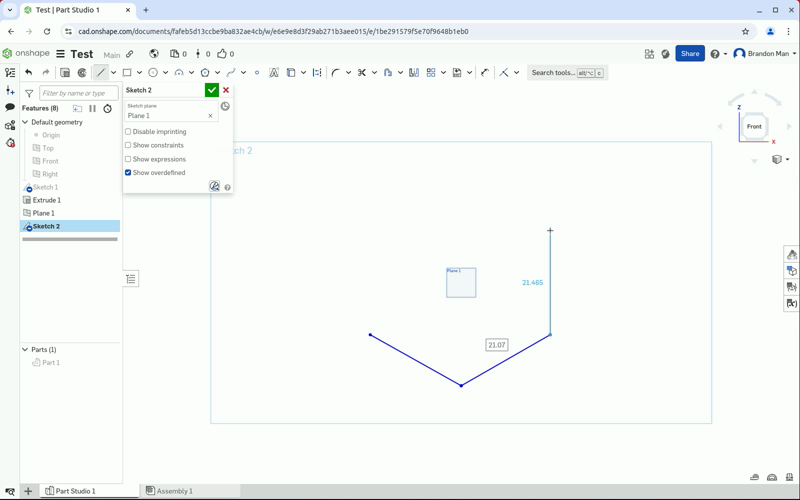
key_down(shift)
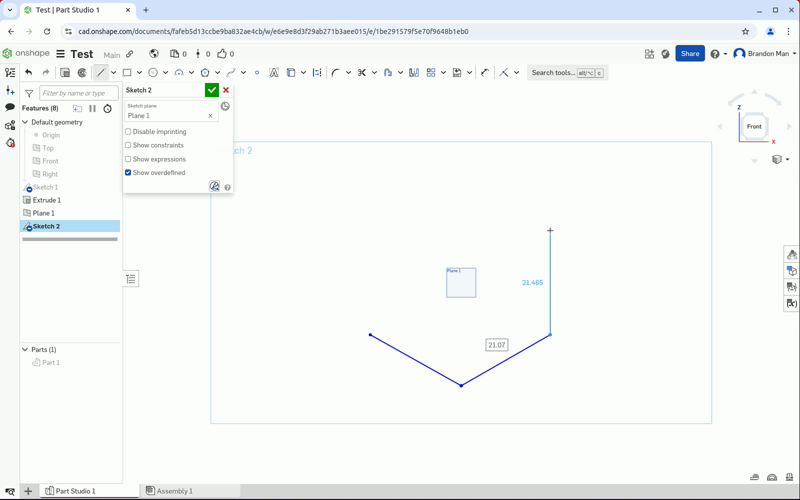
mouse_move(461, 179)
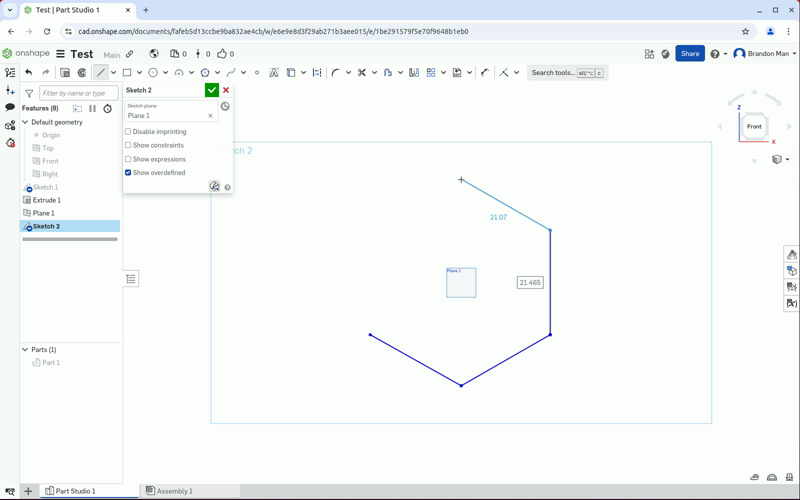
click(461, 179)
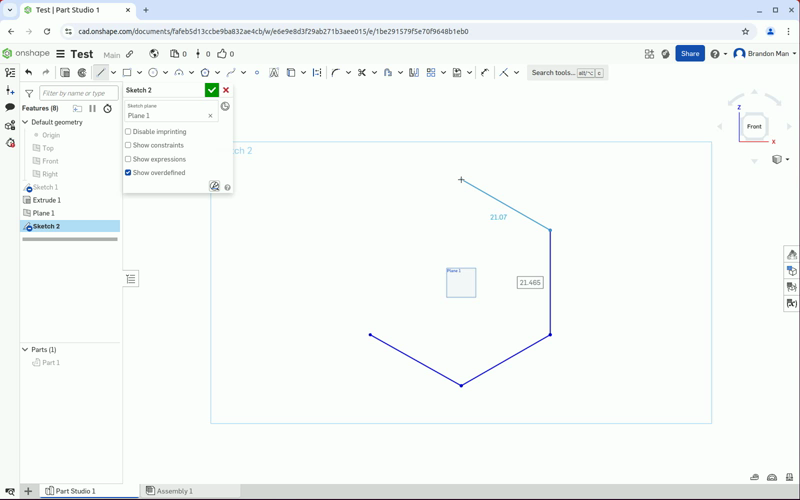
key_up(shift)
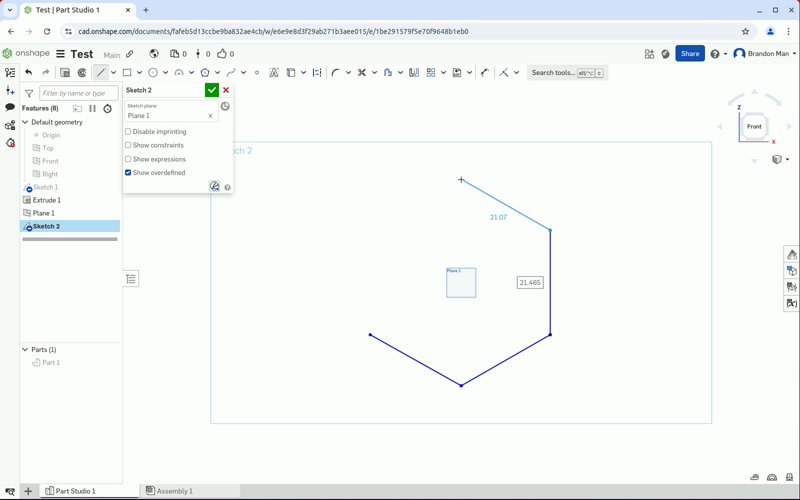
key_down(shift)
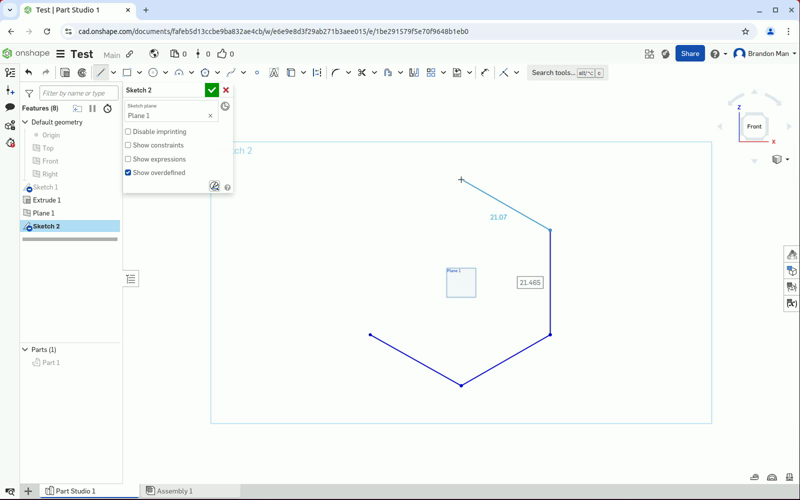
mouse_move(370, 230)
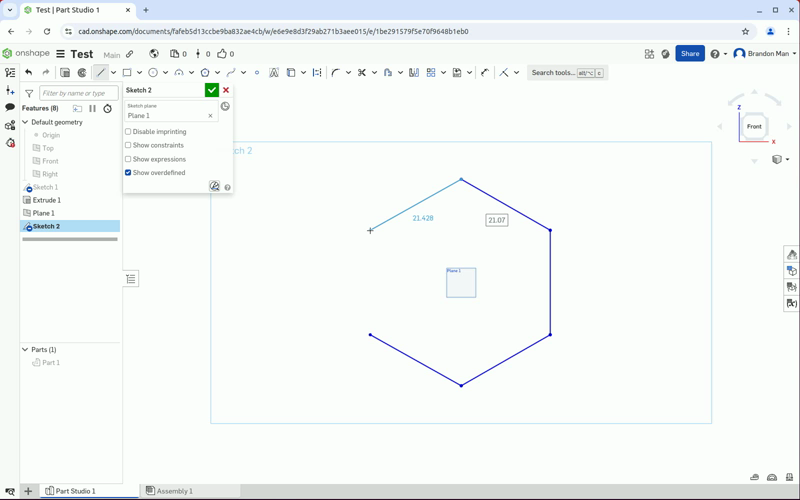
click(370, 230)
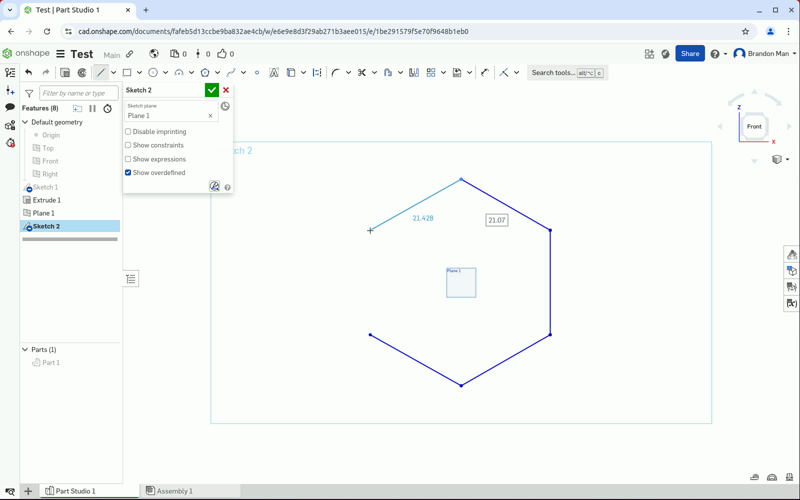
key_up(shift)
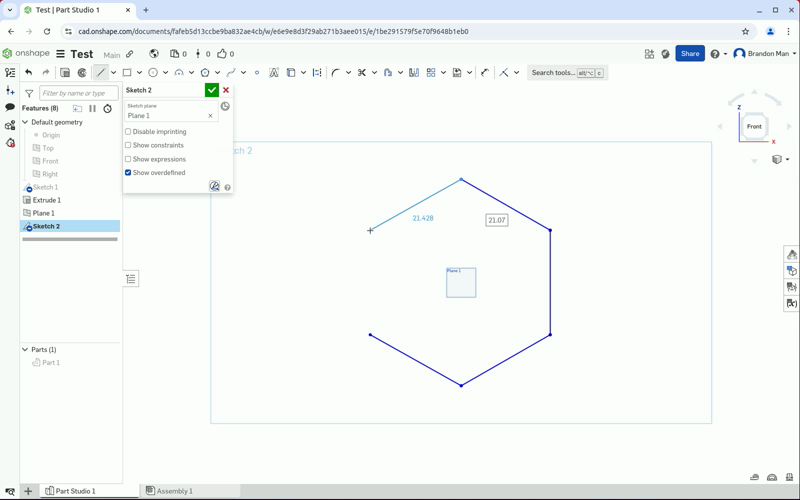
key_down(shift)
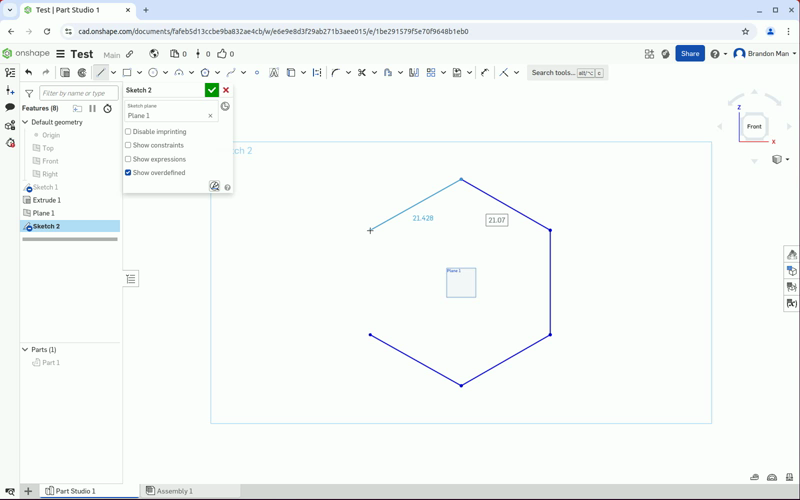
mouse_move(370, 334)
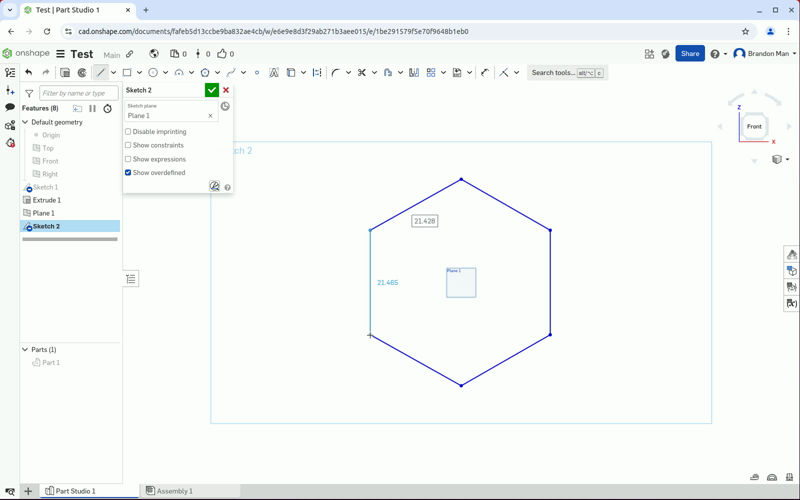
key_up(shift)
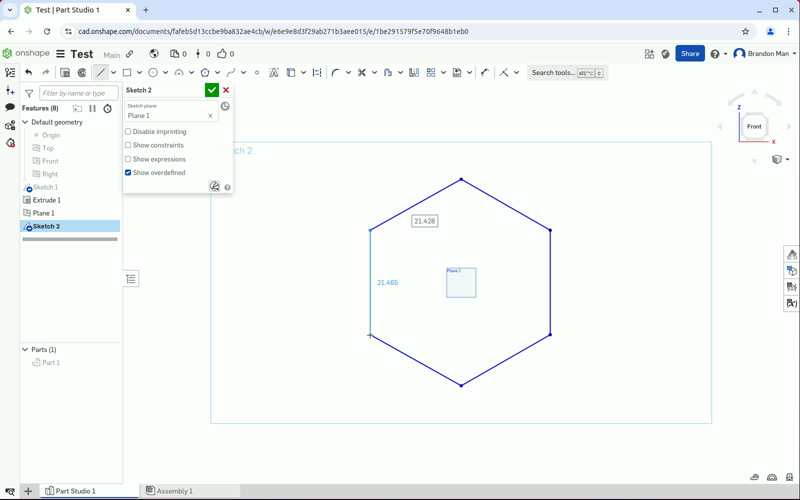
click(370, 334)
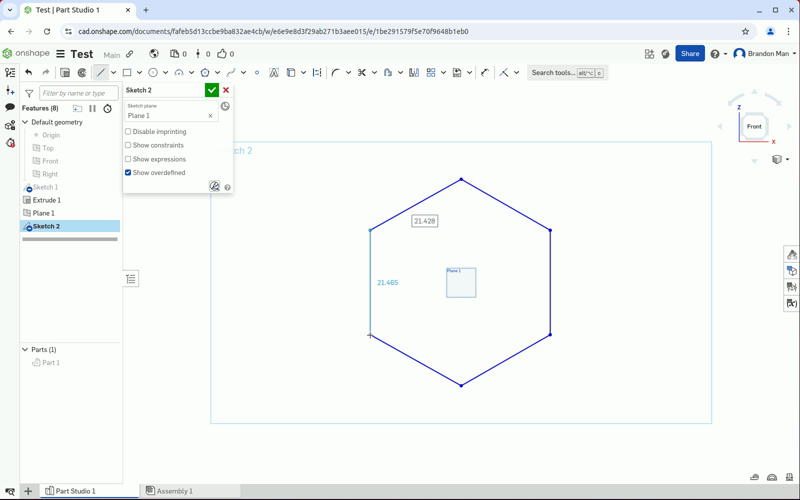
key(esc)
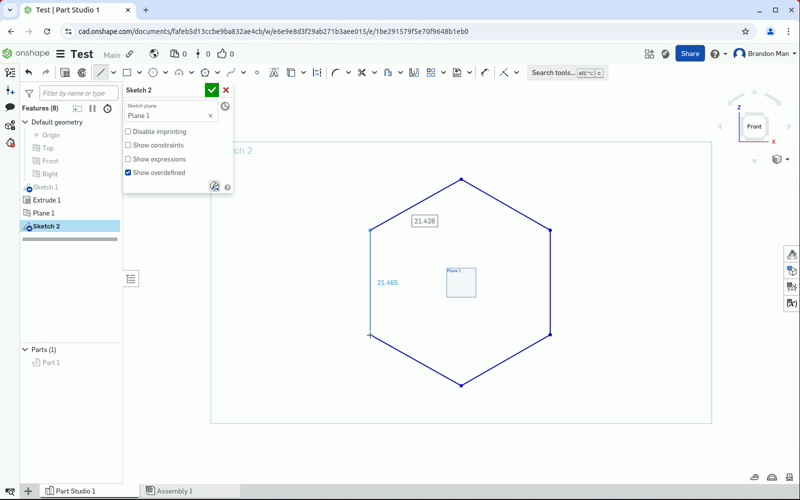
mouse_move(390, 297)
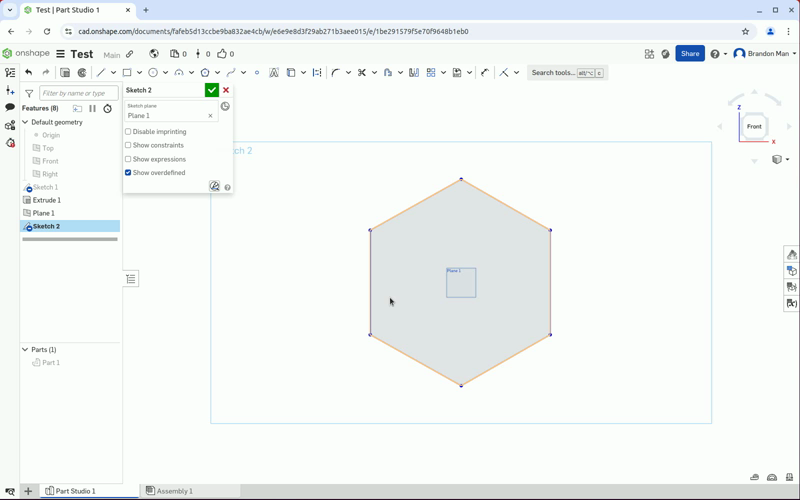
click(390, 297)
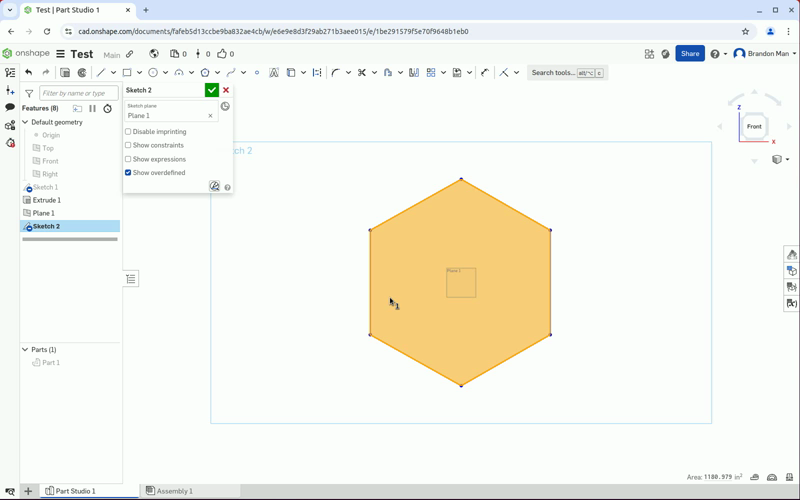
mouse_move(73, 352)
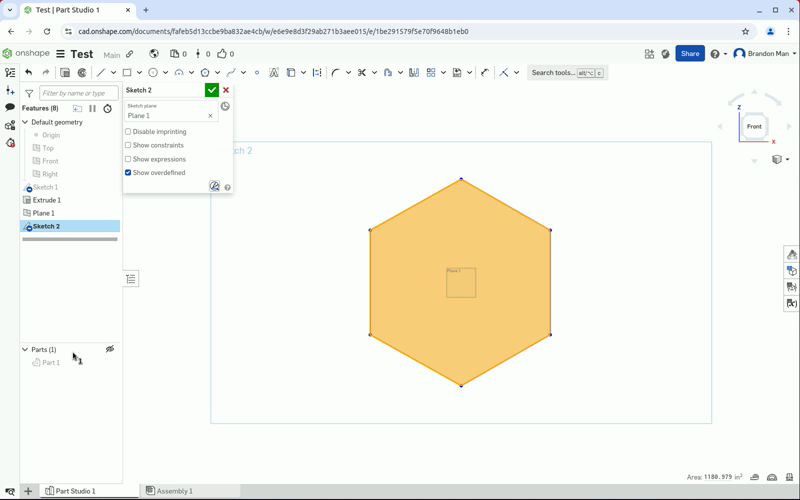
key(shift+y)
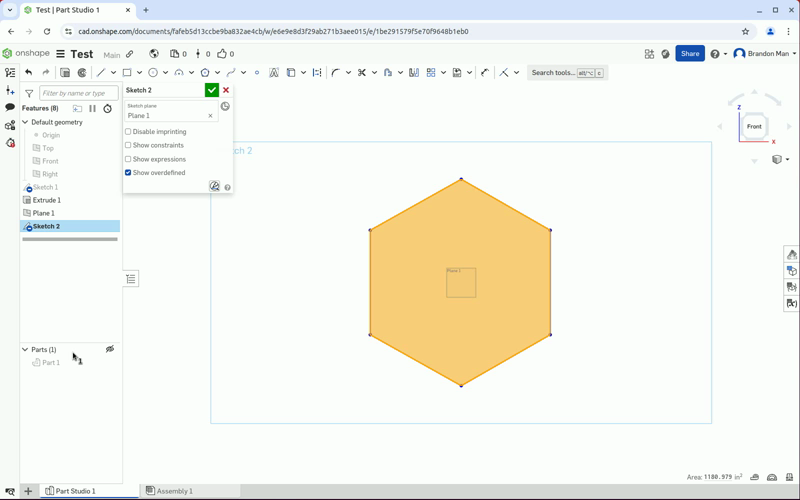
key(shift+e)
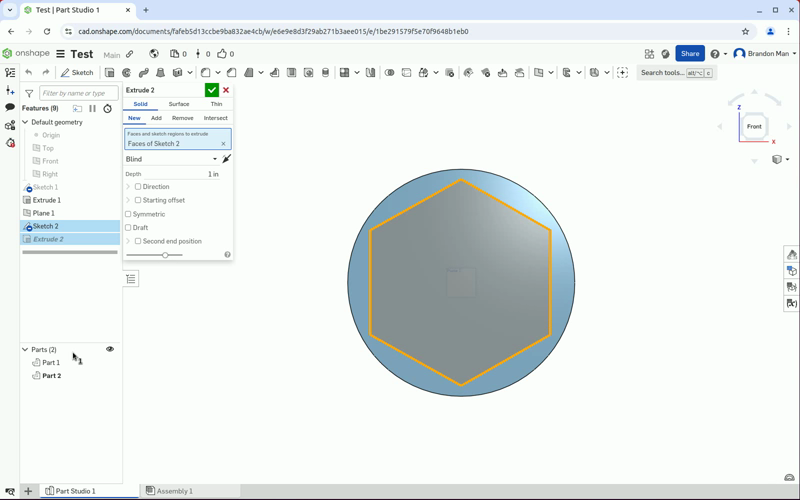
mouse_move(143, 106)
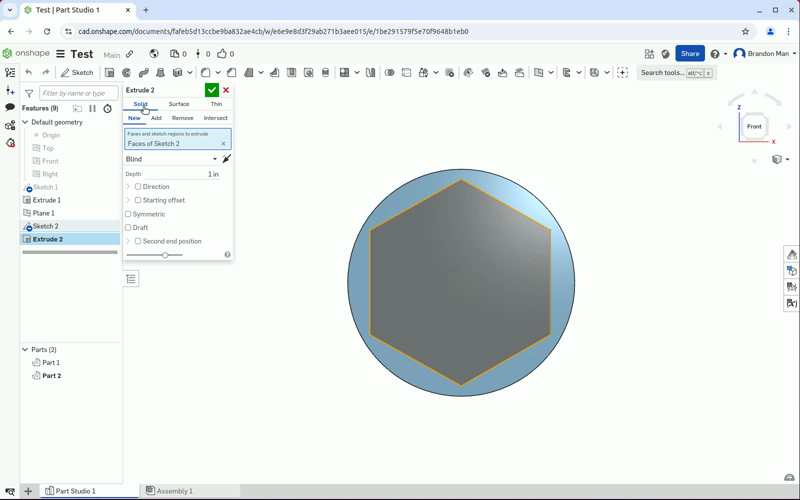
click(143, 106)
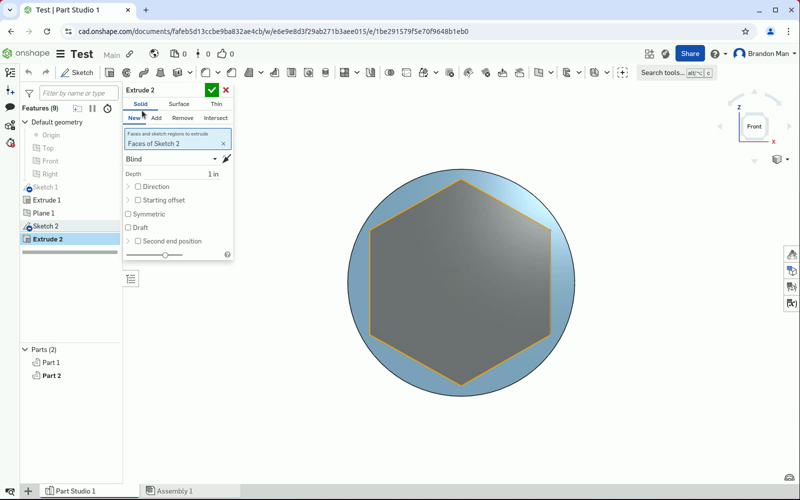
mouse_move(137, 120)
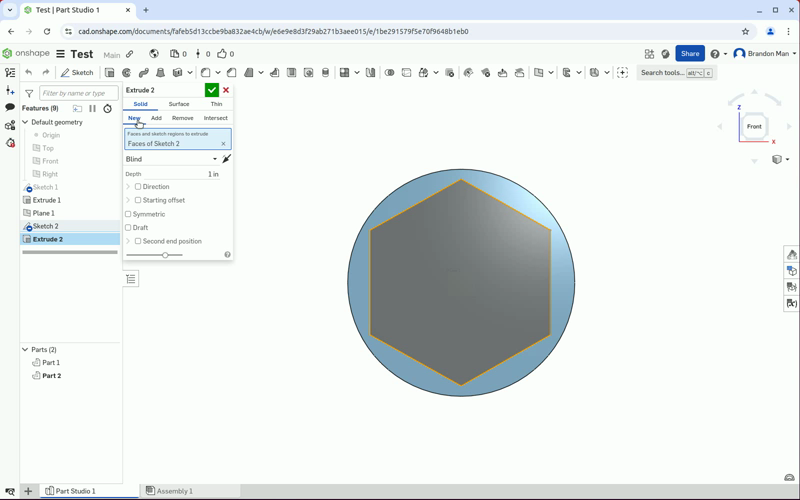
click(137, 120)
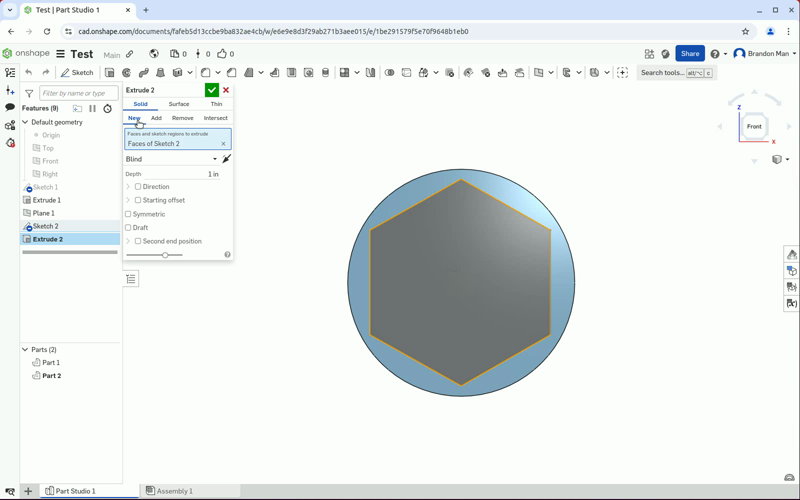
key(tab, 4)
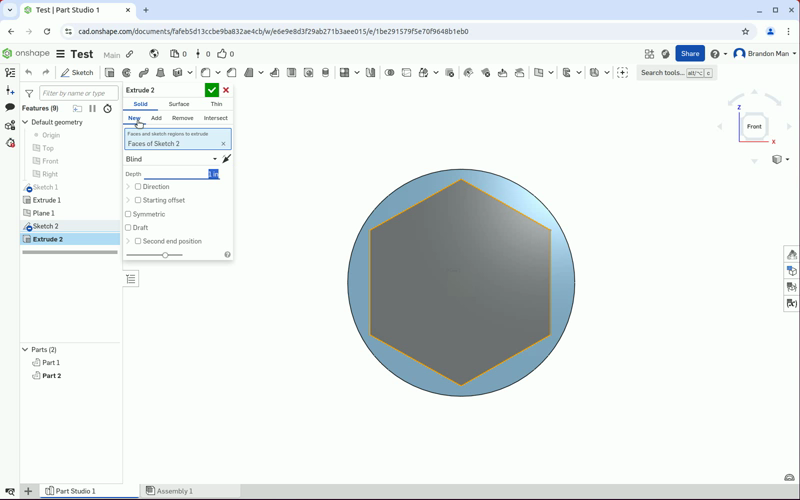
text(16.128)
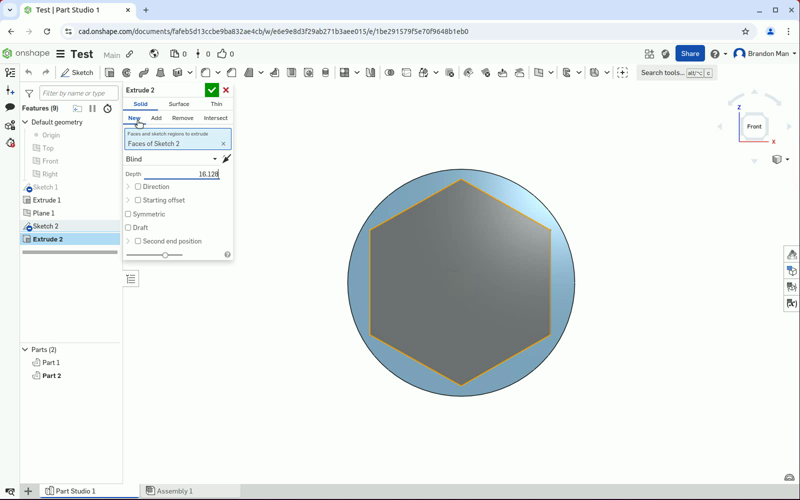
key(enter)
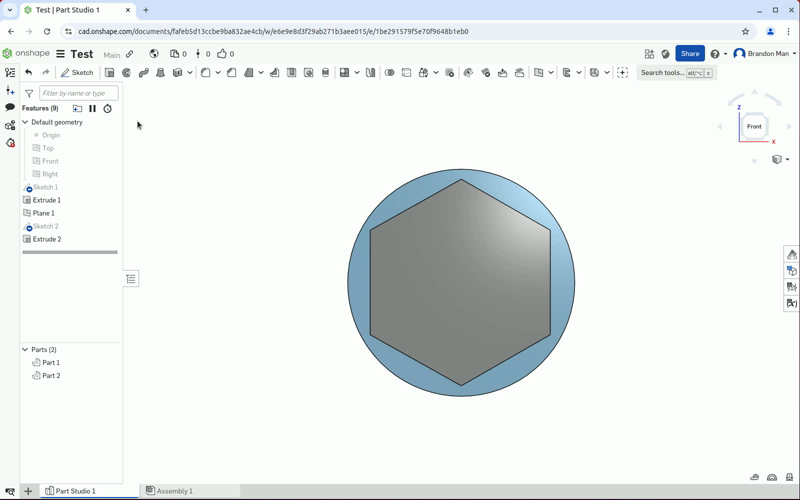
key(shift+h)
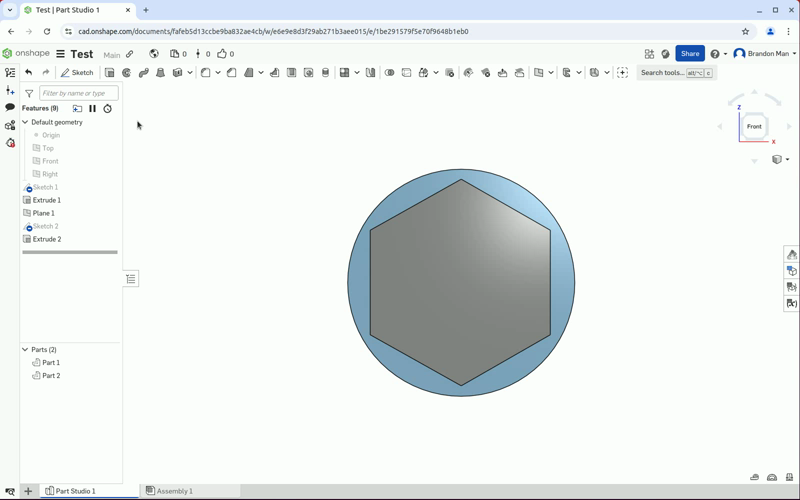
key(shift+h)
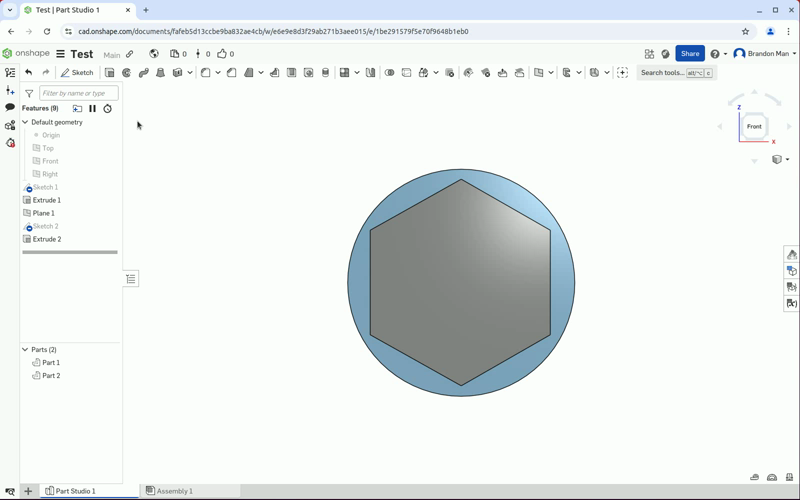
key(shift+7)
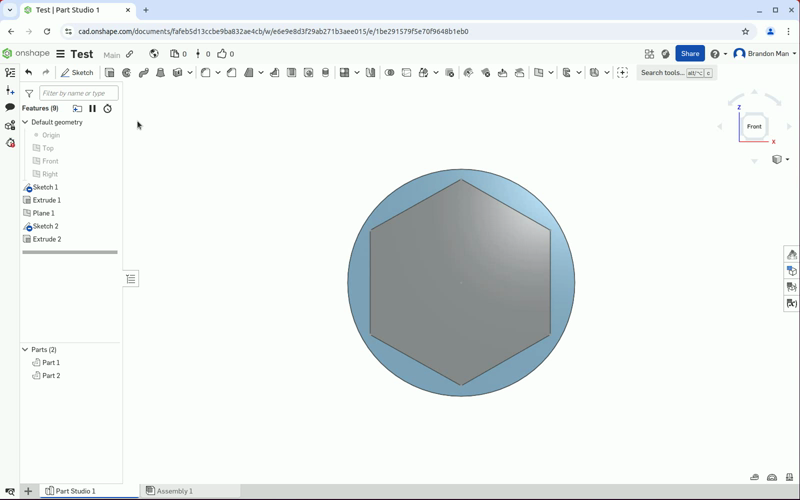
key(left, 2)
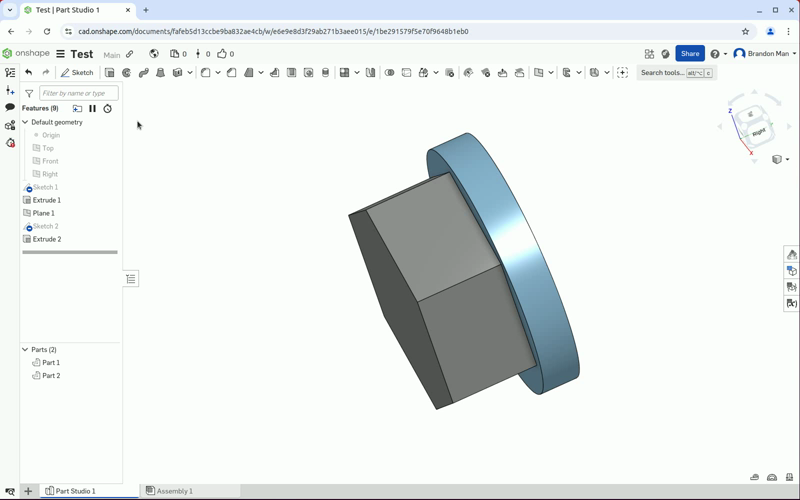
key(down, 2)
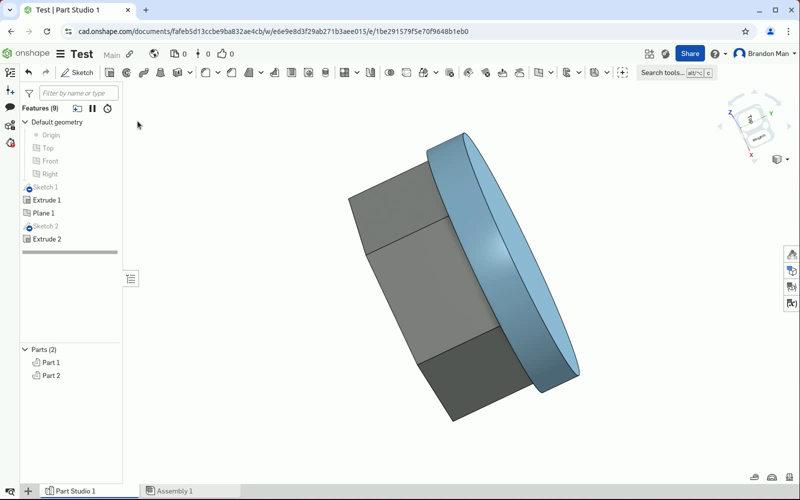
key(up, 2)
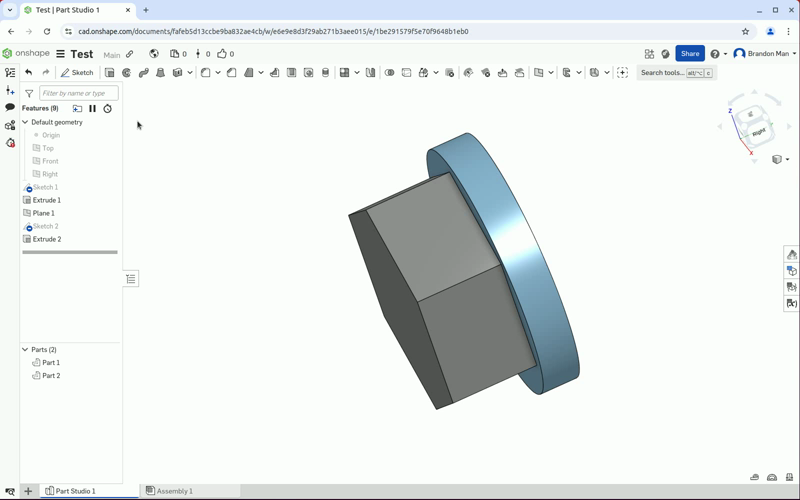
key(right, 2)
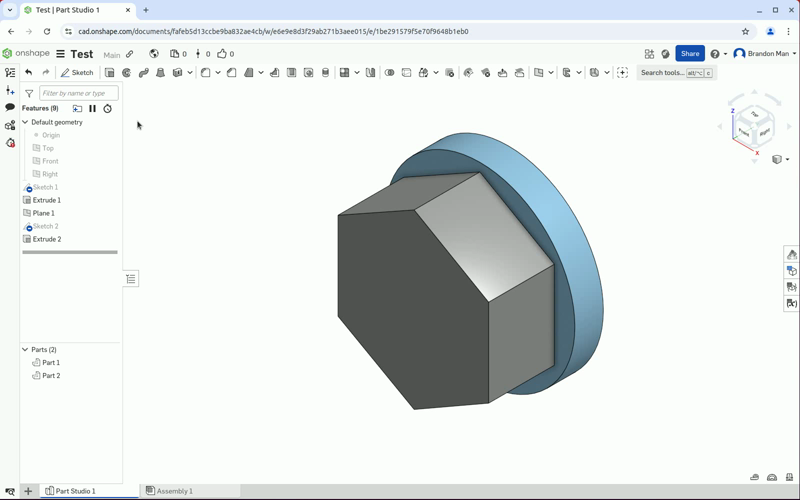
mouse_move(73, 189)
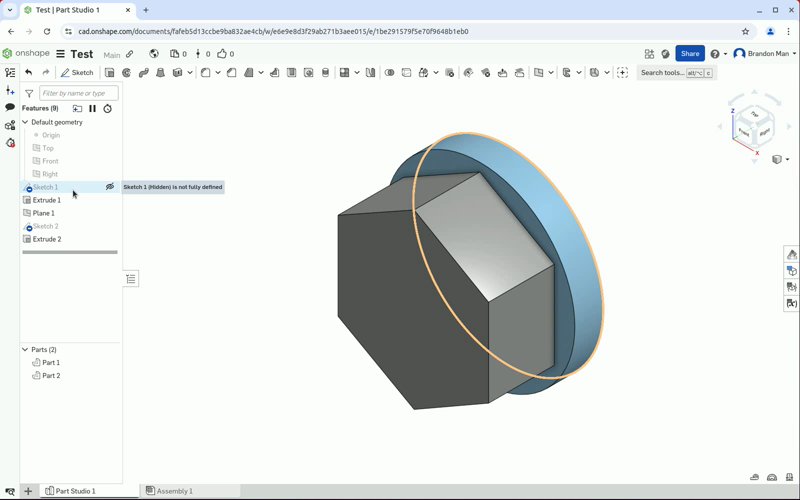
click(73, 189)